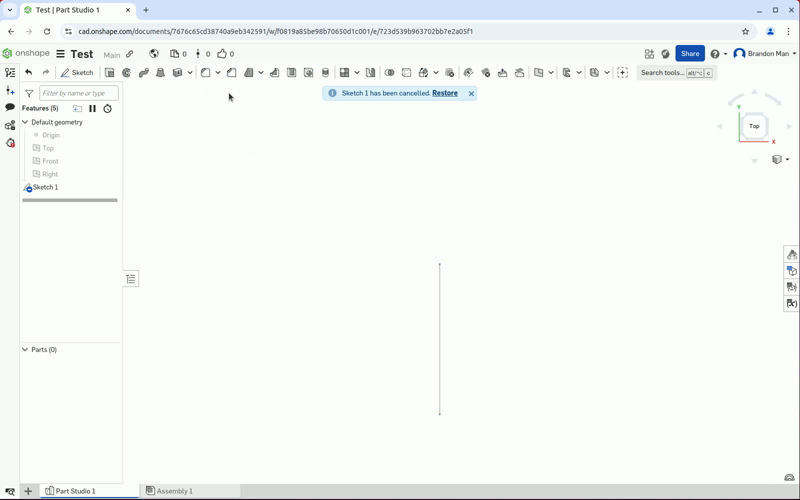
key(shift+h)
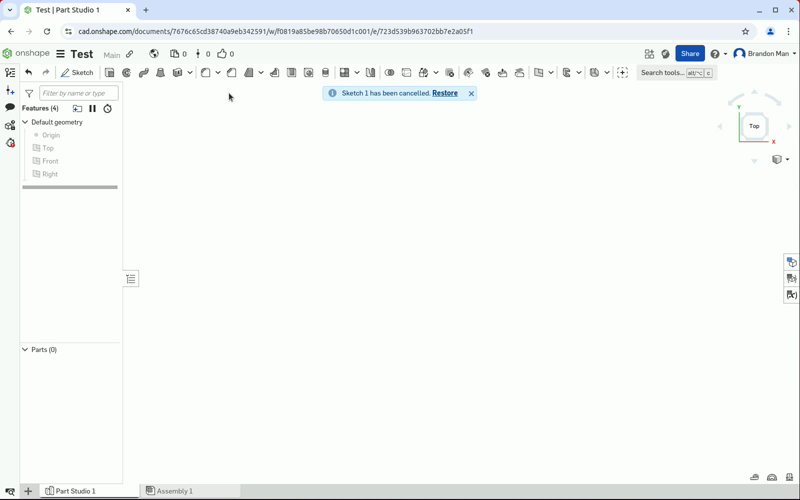
mouse_move(73, 352)
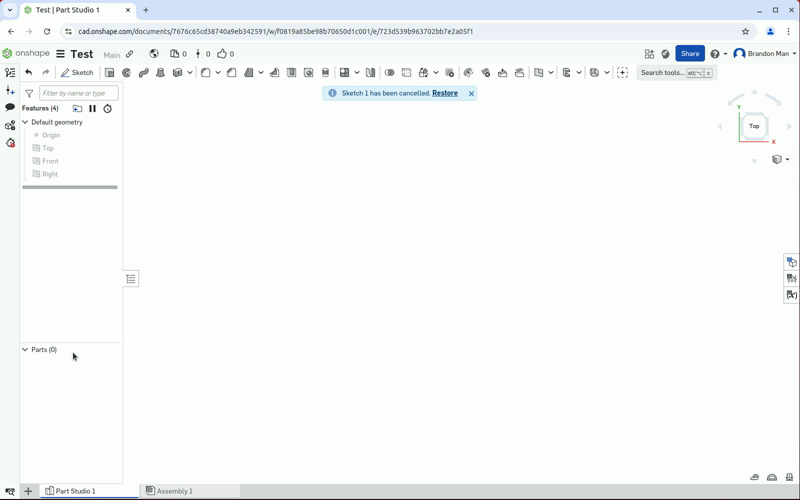
key(y)
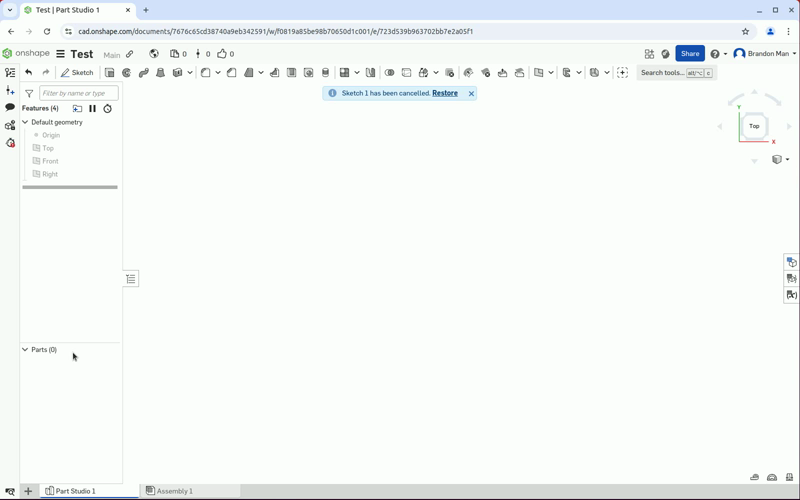
key(shift+p)
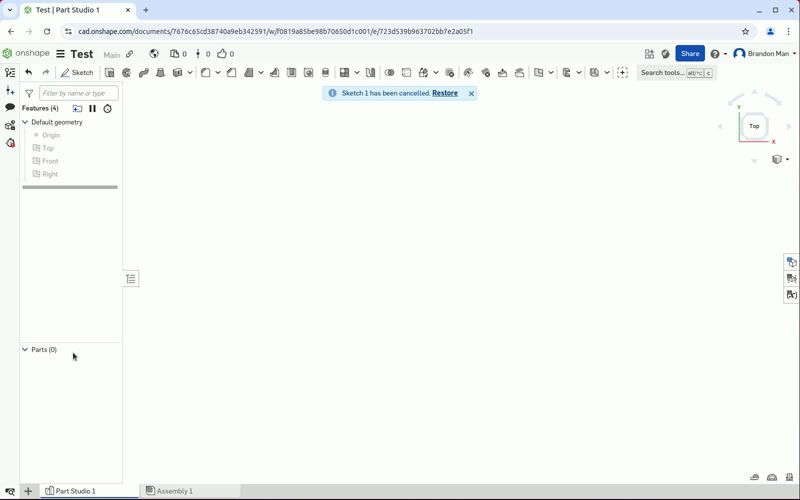
key(space)
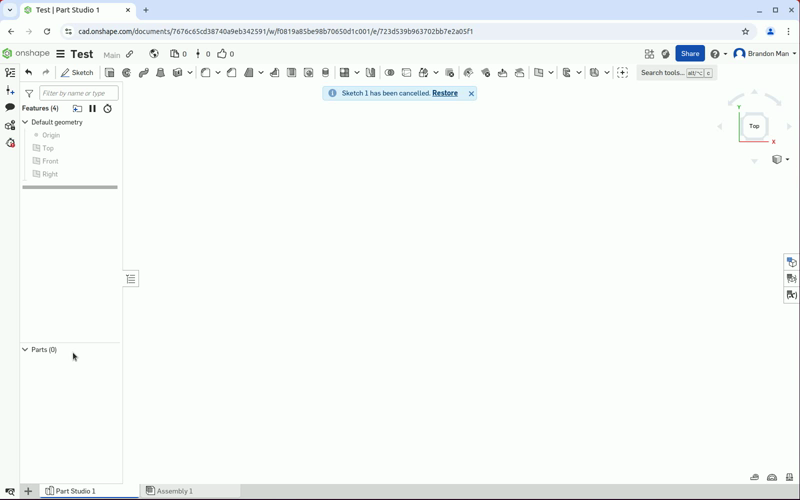
key_down(shift)
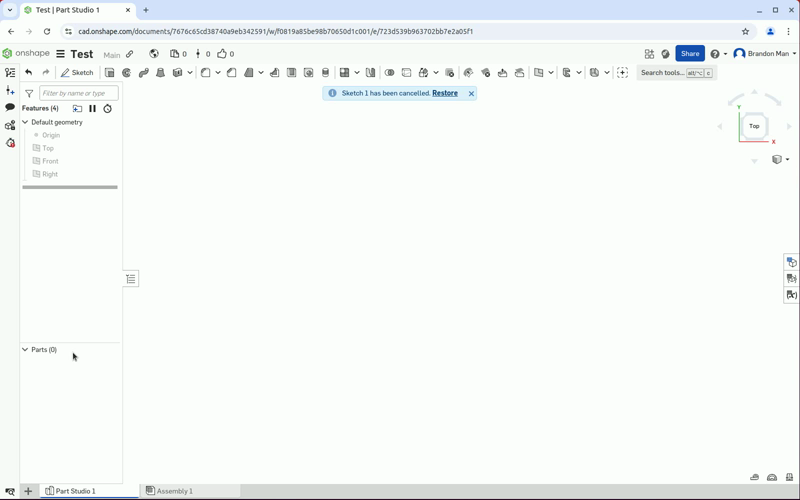
key(up)
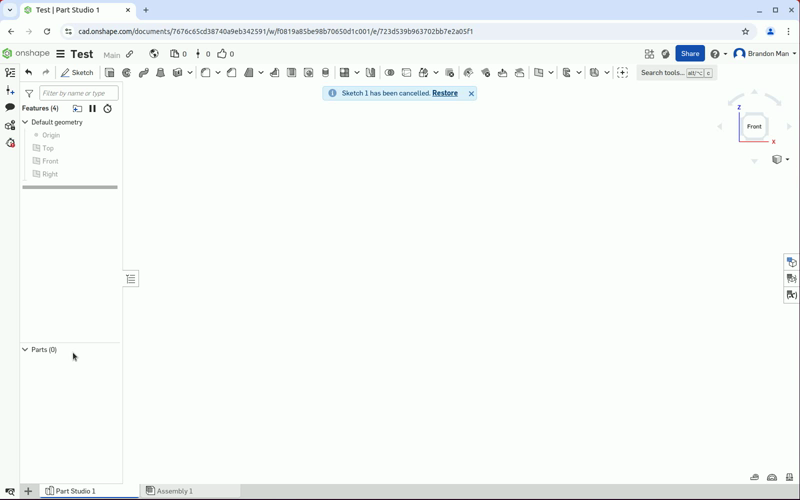
key_up(shift)
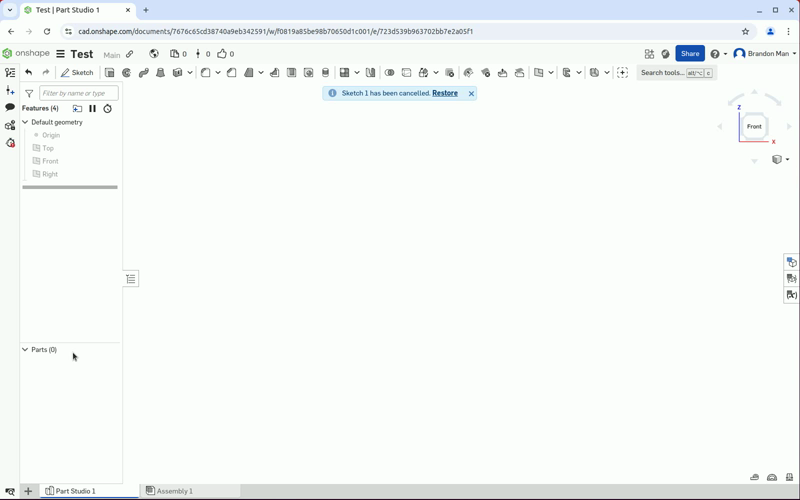
mouse_move(73, 352)
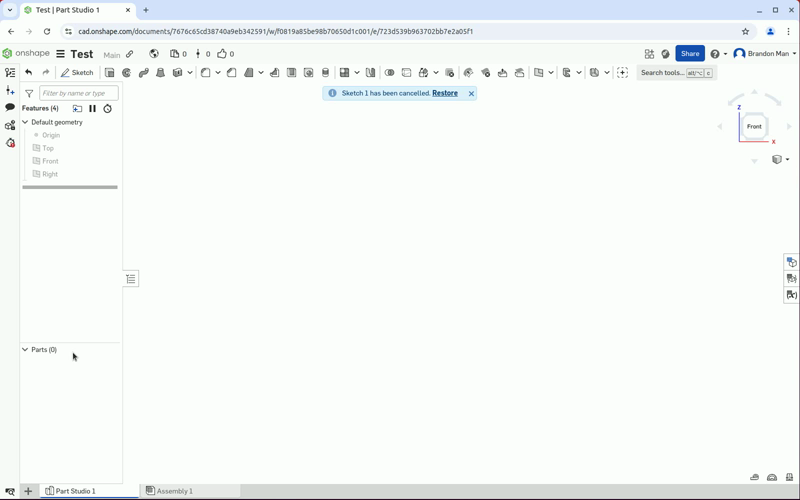
key(shift+y)
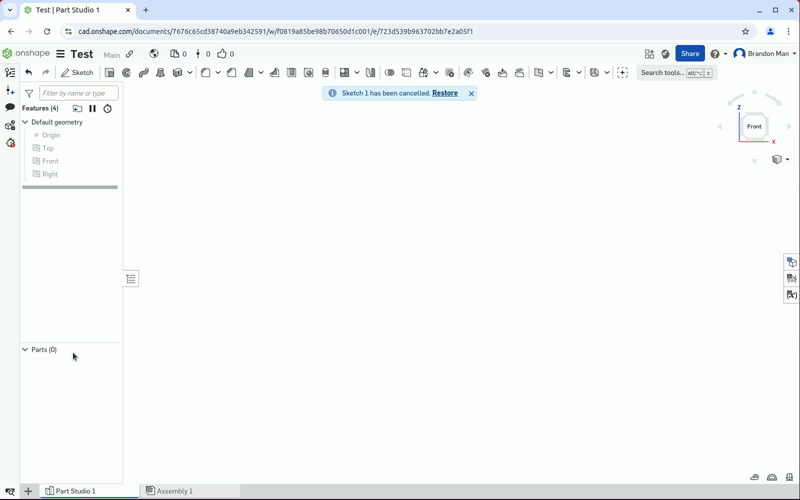
key(shift+s)
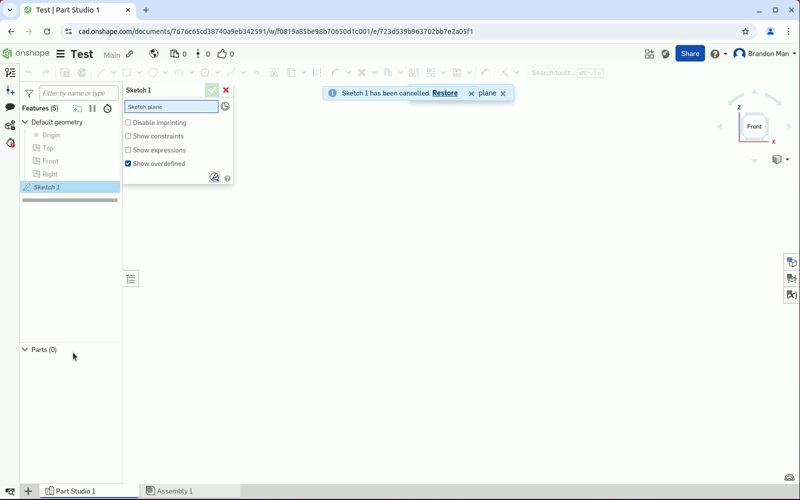
mouse_move(73, 163)
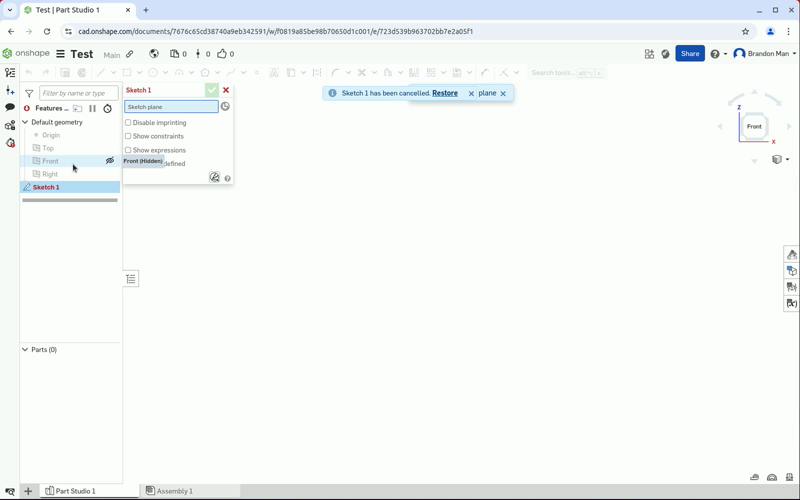
click(73, 163)
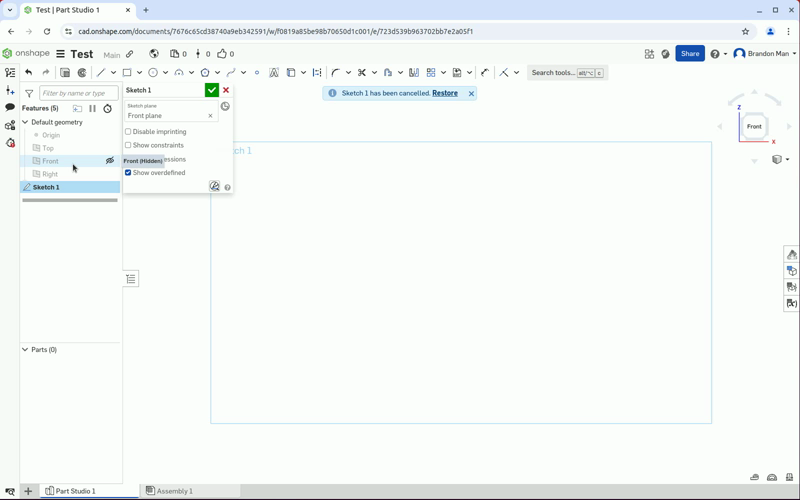
mouse_move(73, 352)
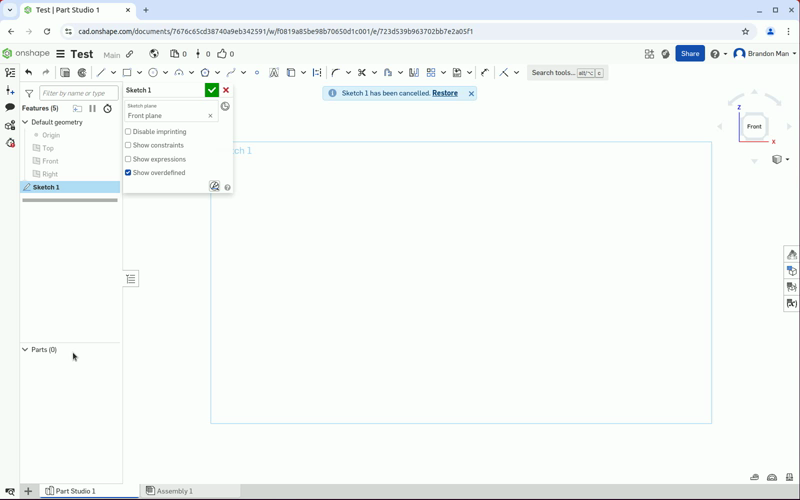
key(y)
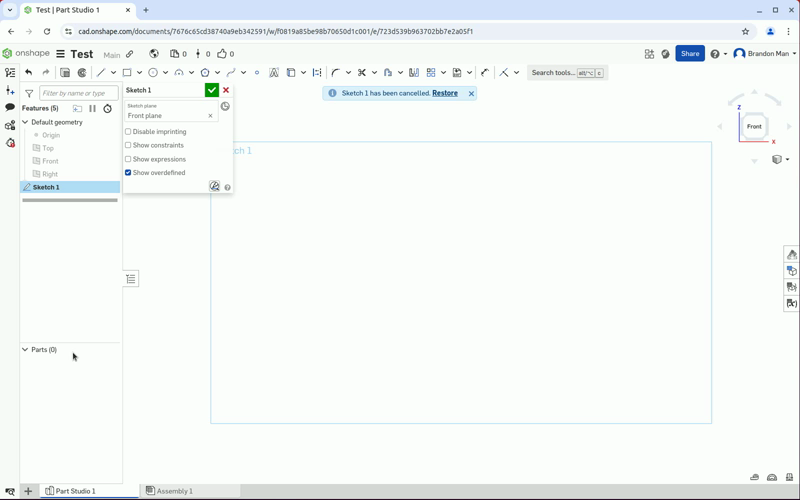
key(l)
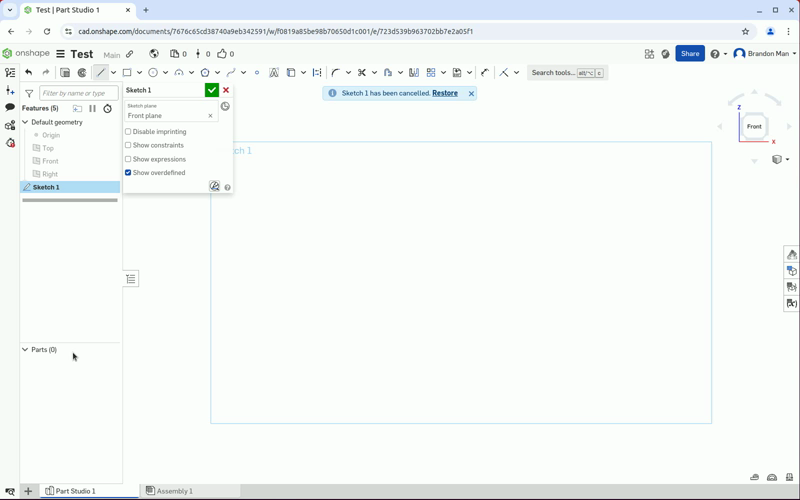
key_down(shift)
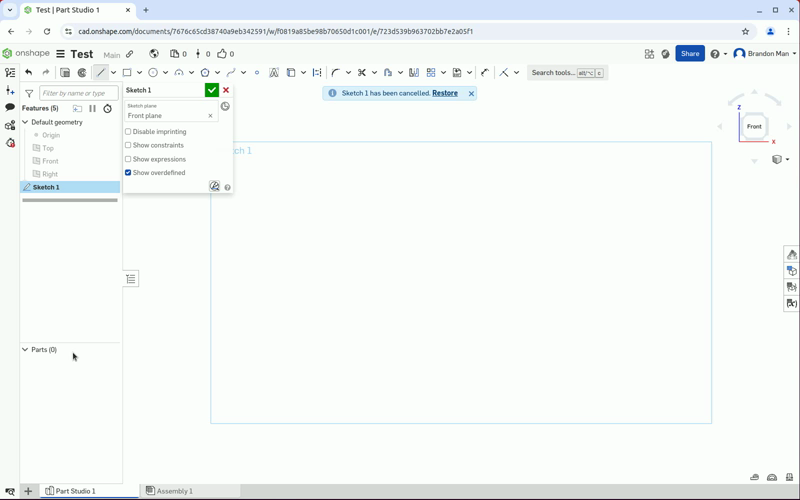
mouse_move(501, 395)
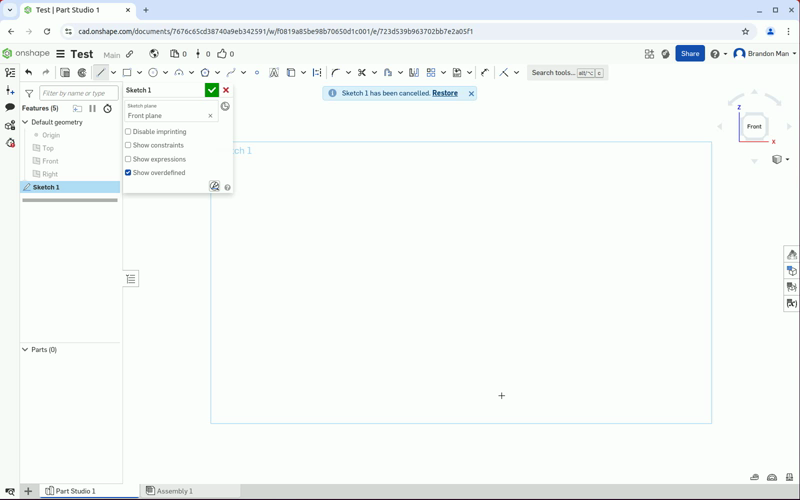
click(501, 395)
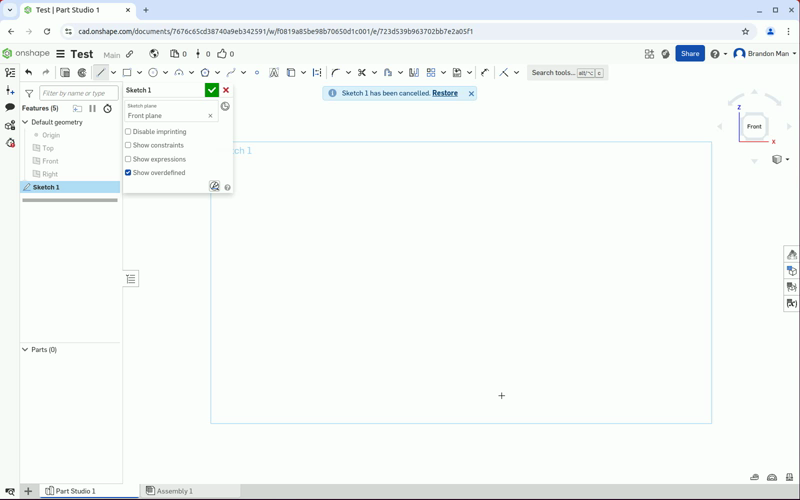
key_up(shift)
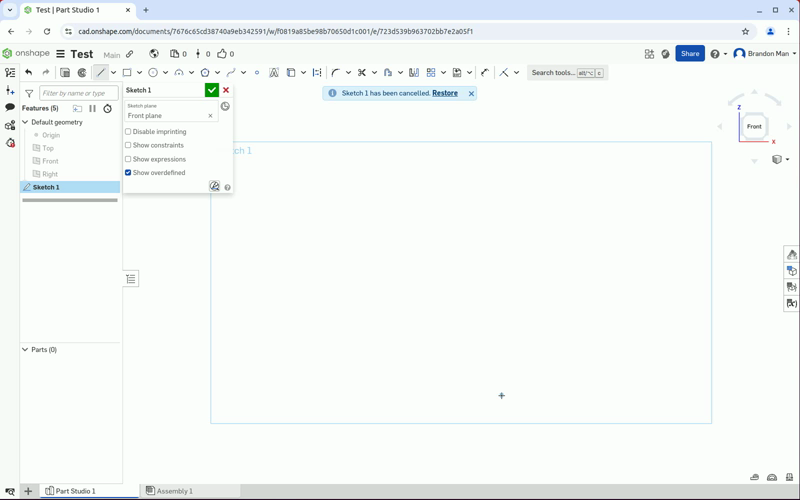
key_down(shift)
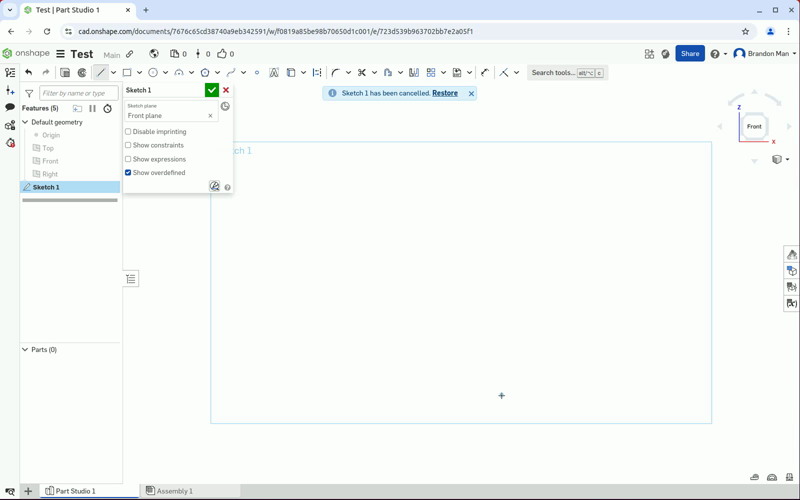
mouse_move(531, 395)
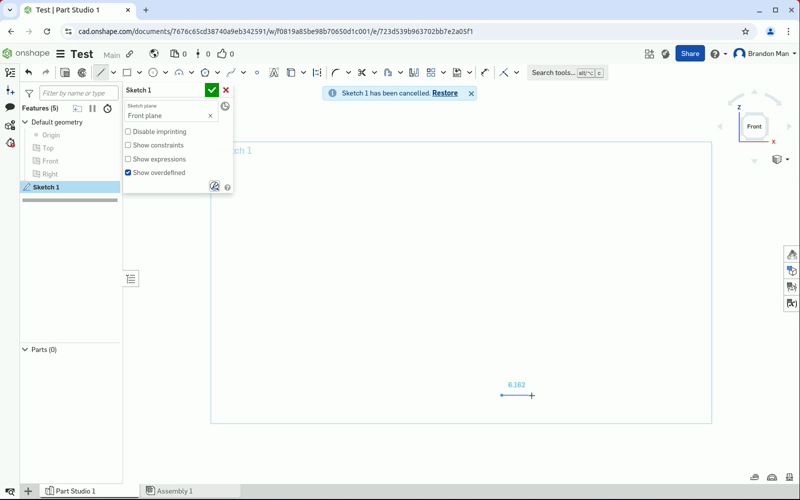
mouse_move(543, 395)
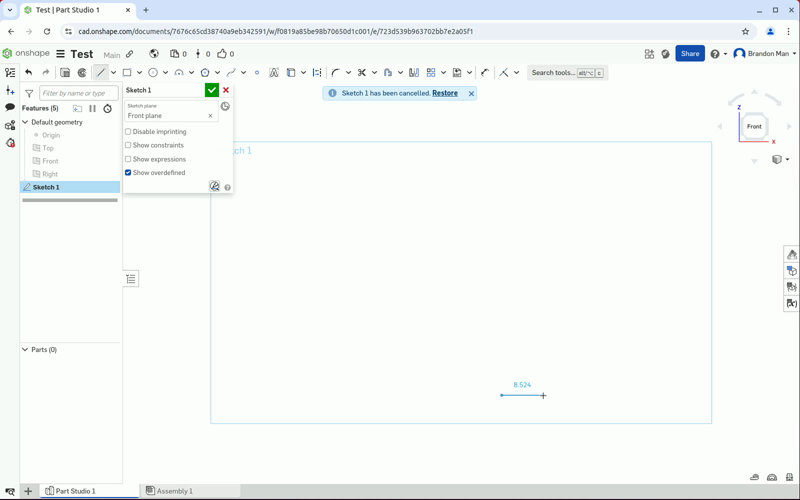
click(543, 395)
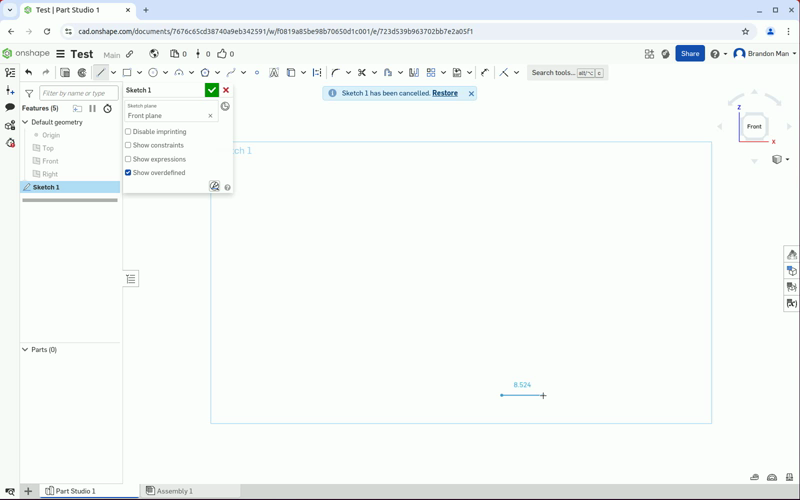
key_up(shift)
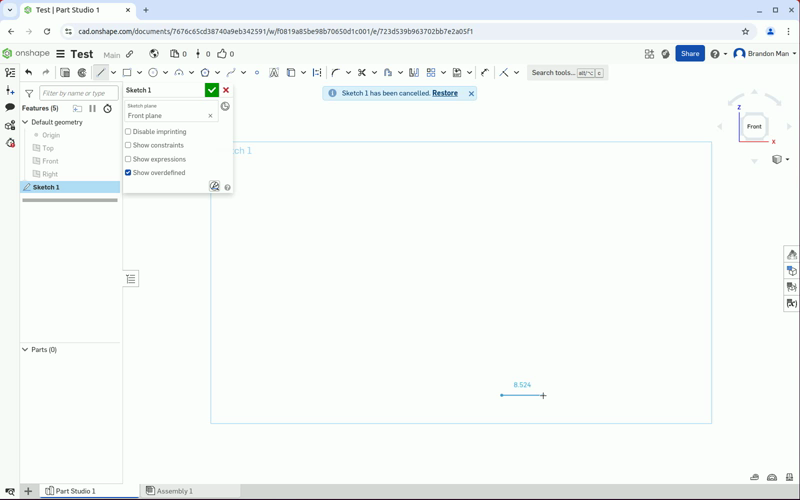
key_down(shift)
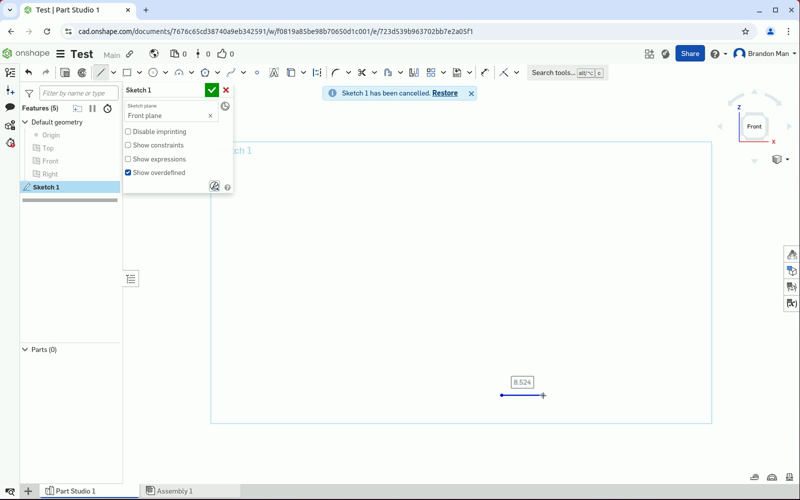
mouse_move(543, 313)
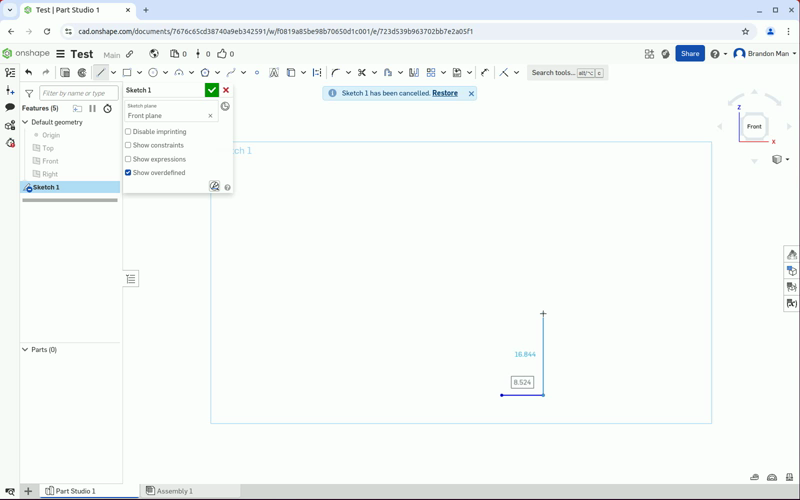
click(543, 313)
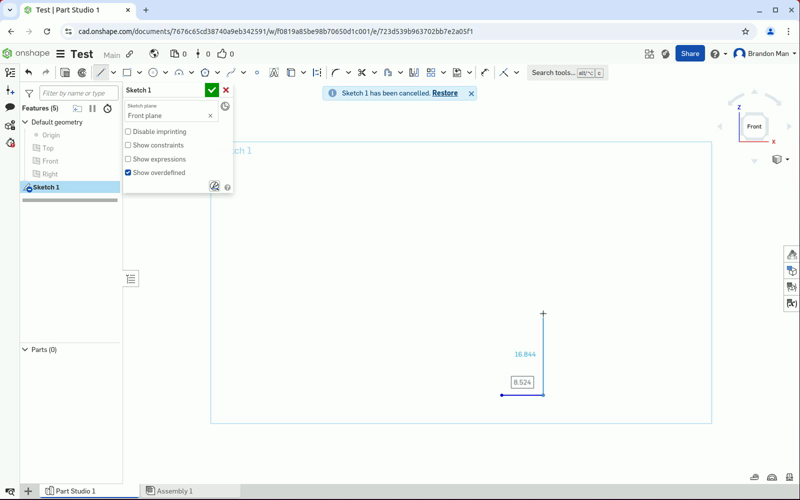
key_up(shift)
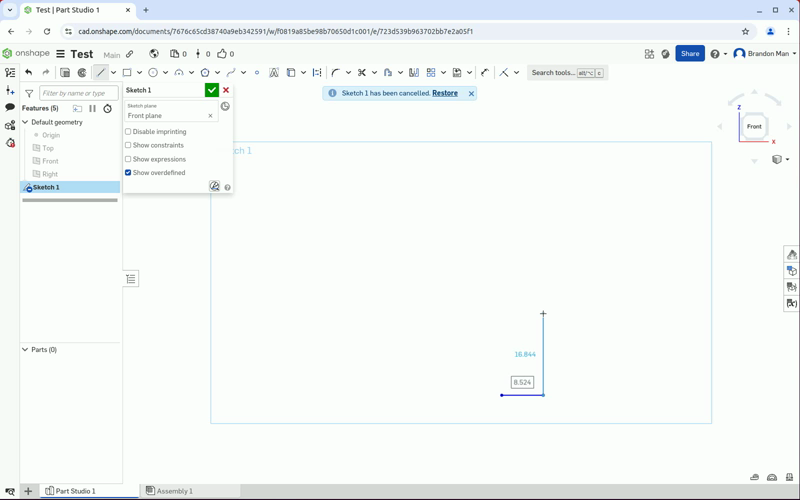
key_down(shift)
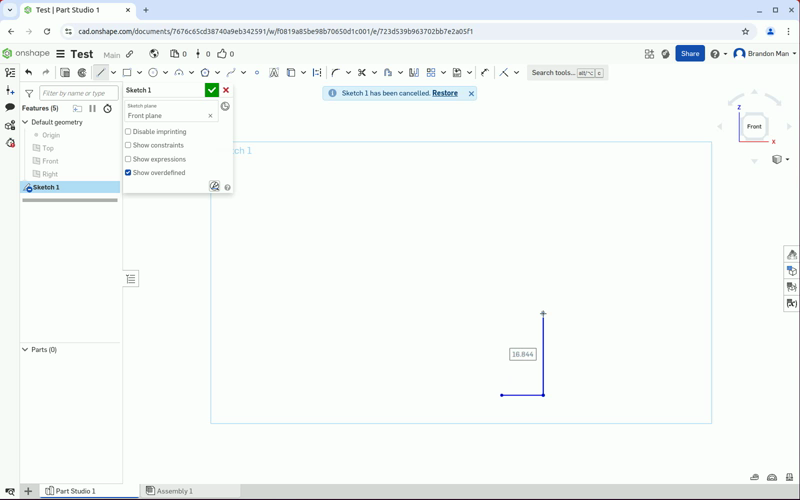
mouse_move(573, 313)
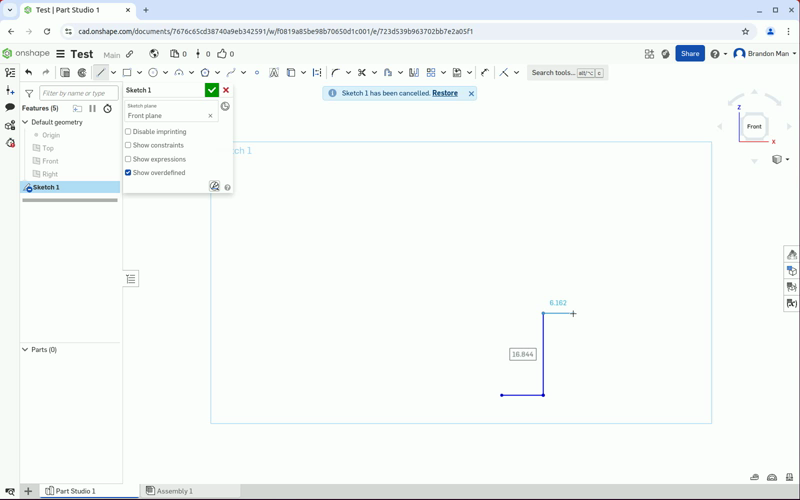
mouse_move(501, 313)
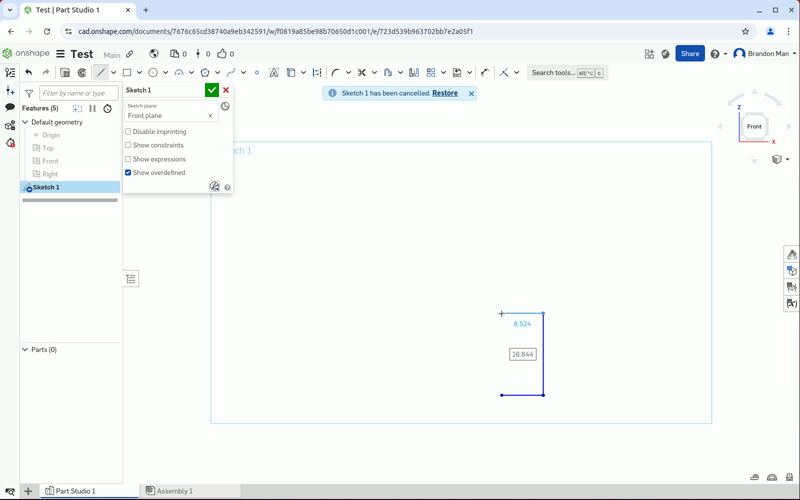
click(501, 313)
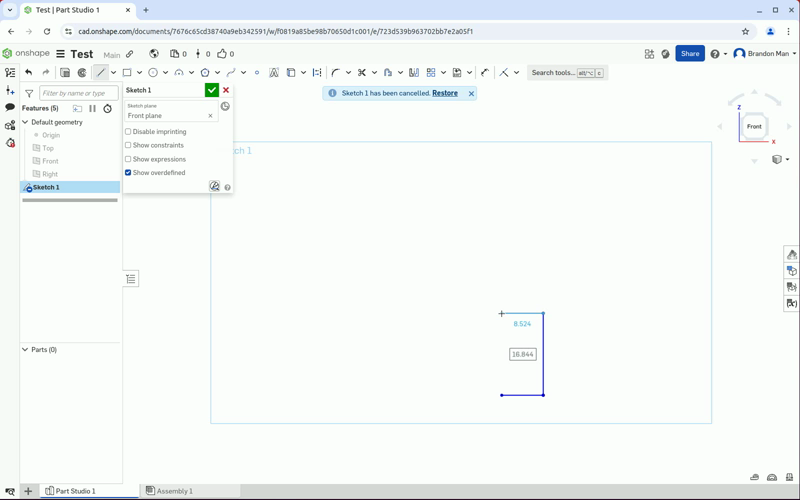
key_up(shift)
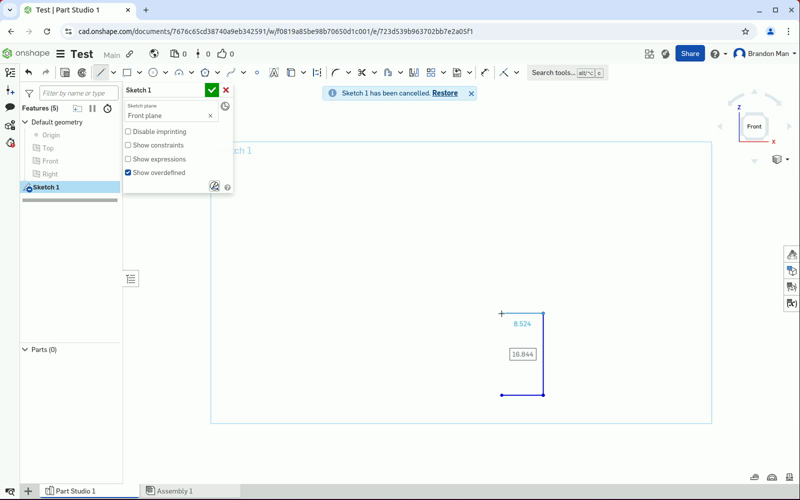
key_down(shift)
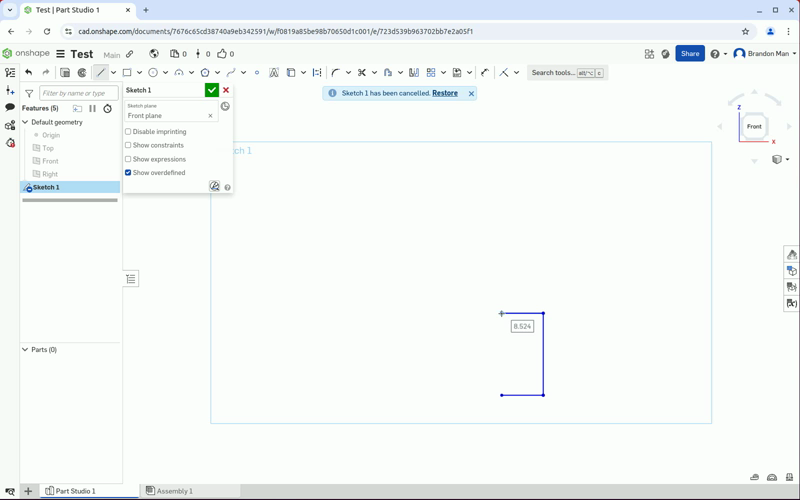
mouse_move(501, 395)
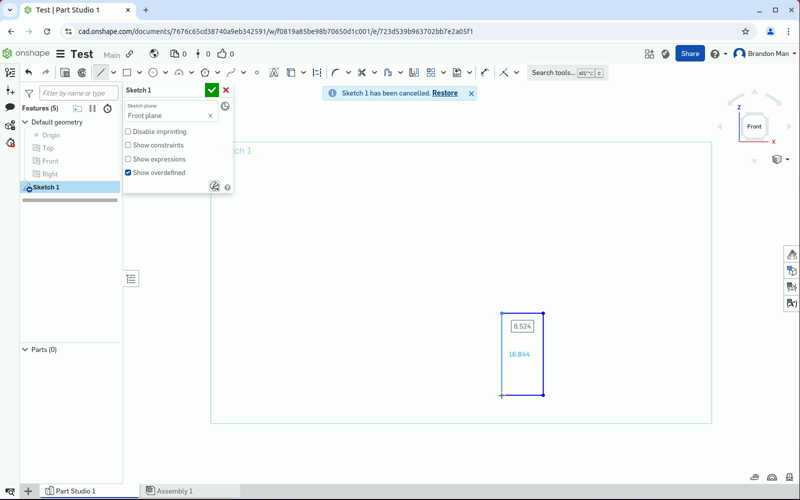
key_up(shift)
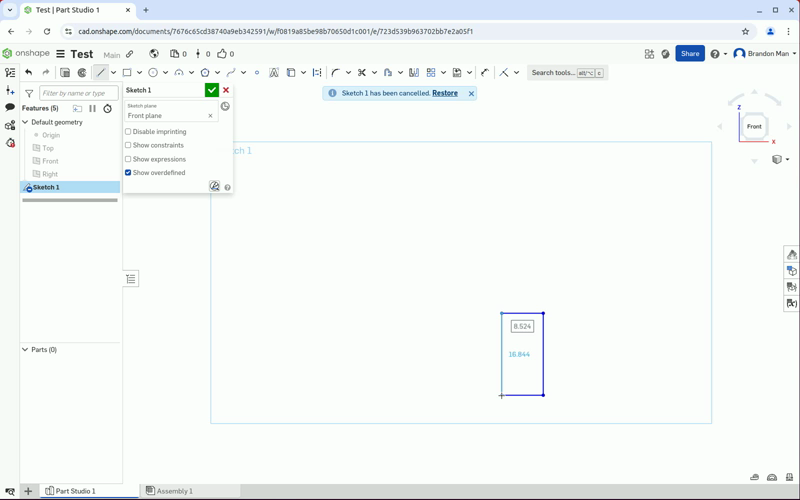
click(501, 395)
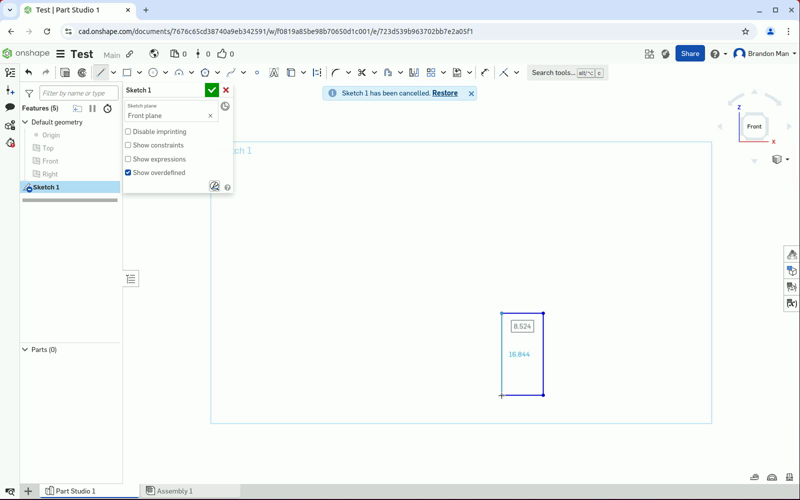
key(esc)
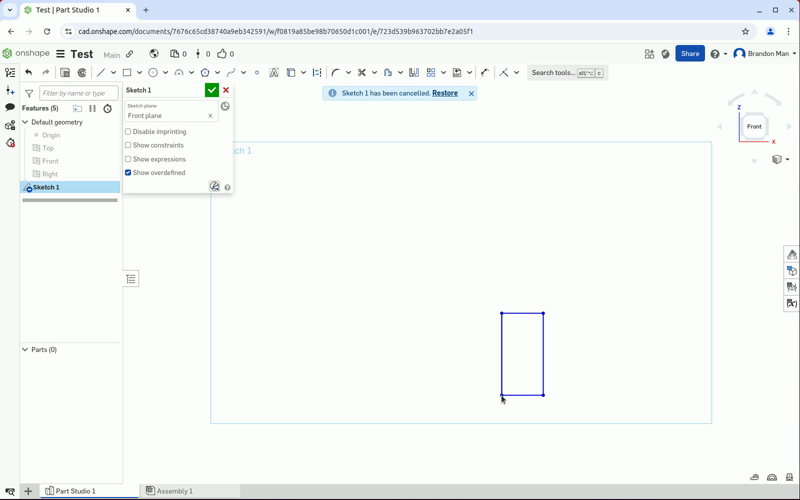
mouse_move(520, 341)
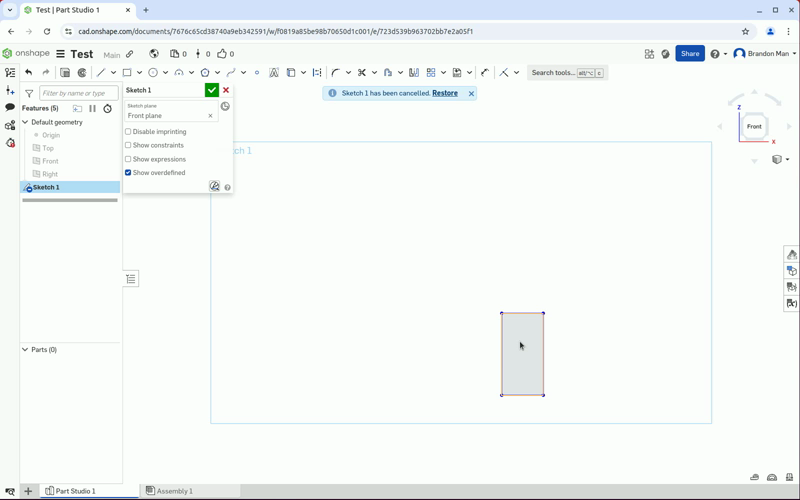
click(520, 341)
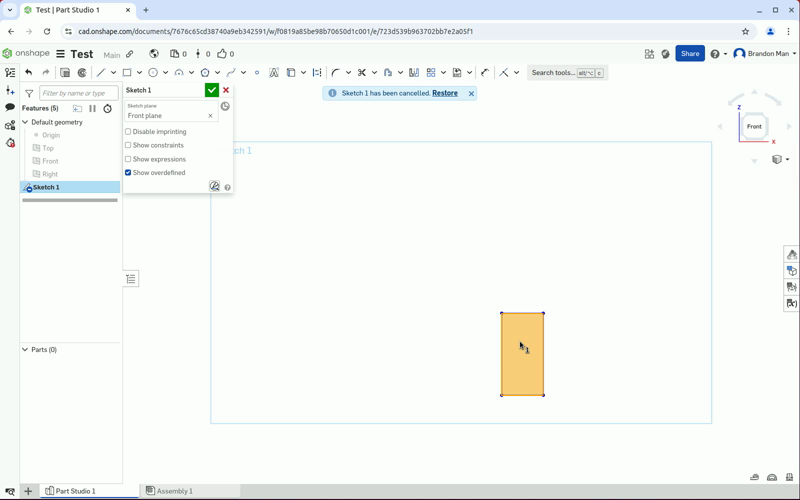
mouse_move(73, 352)
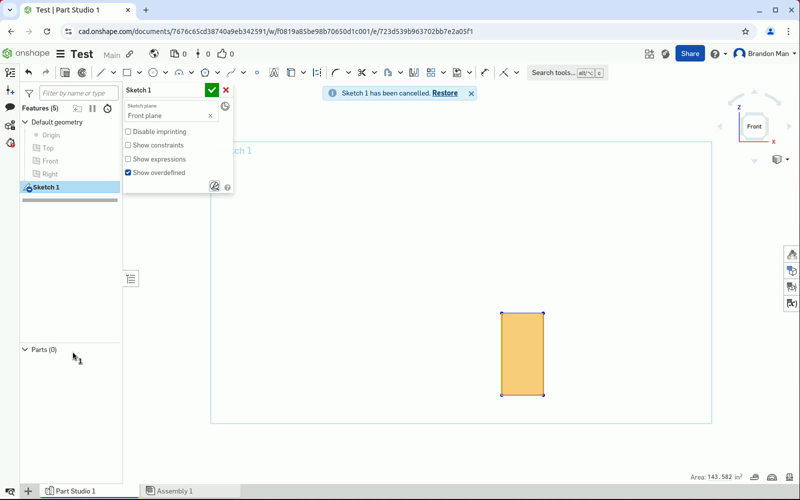
key(shift+y)
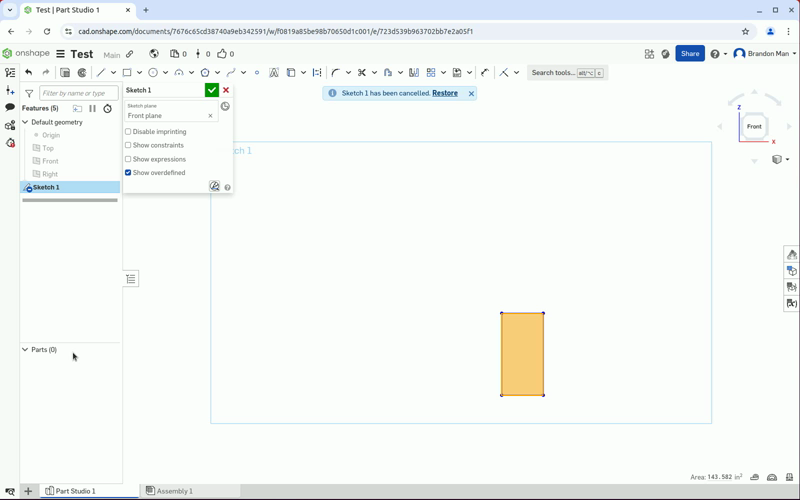
key(shift+e)
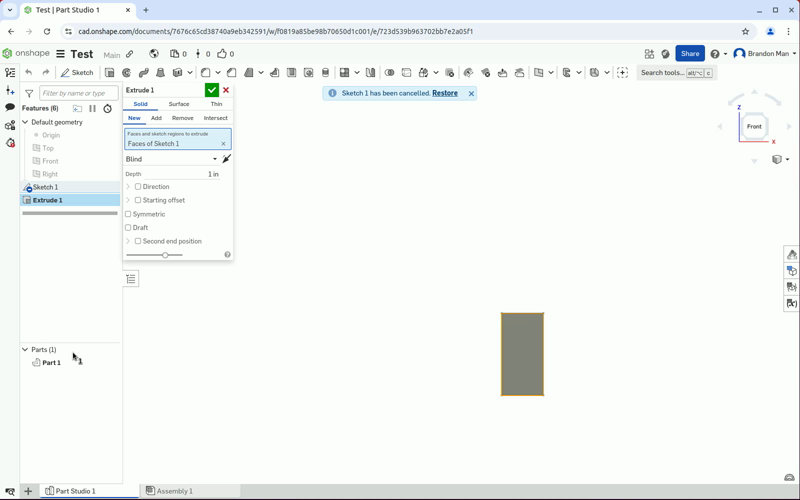
mouse_move(143, 106)
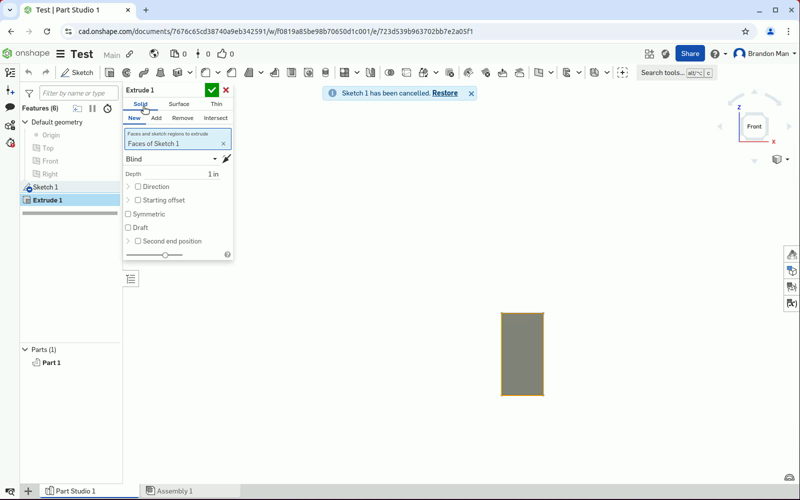
click(143, 106)
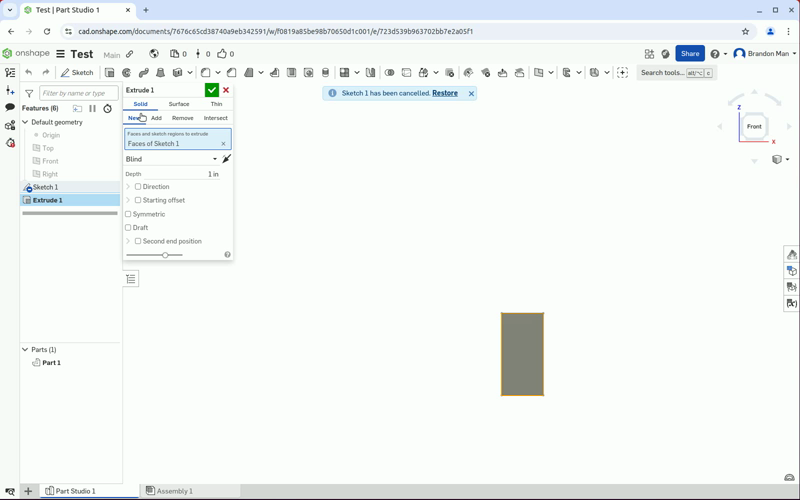
mouse_move(137, 120)
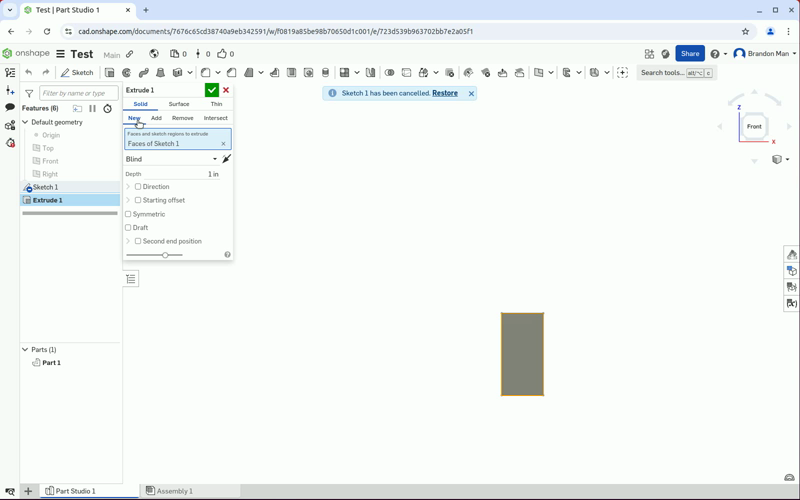
click(137, 120)
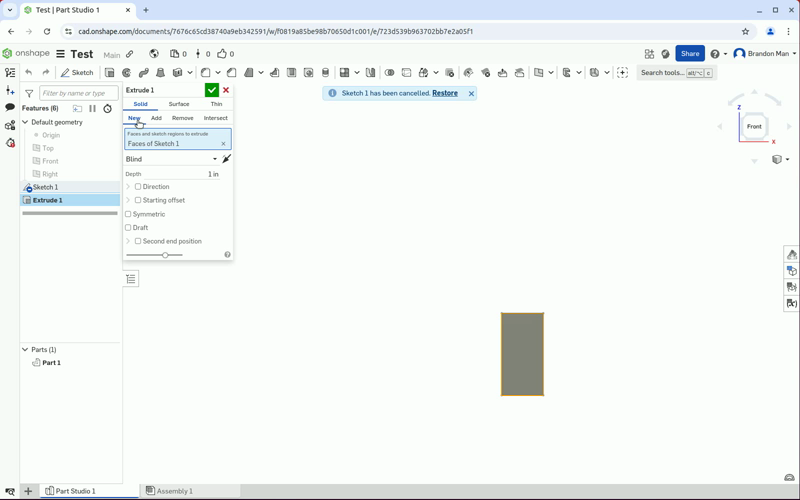
key(tab, 4)
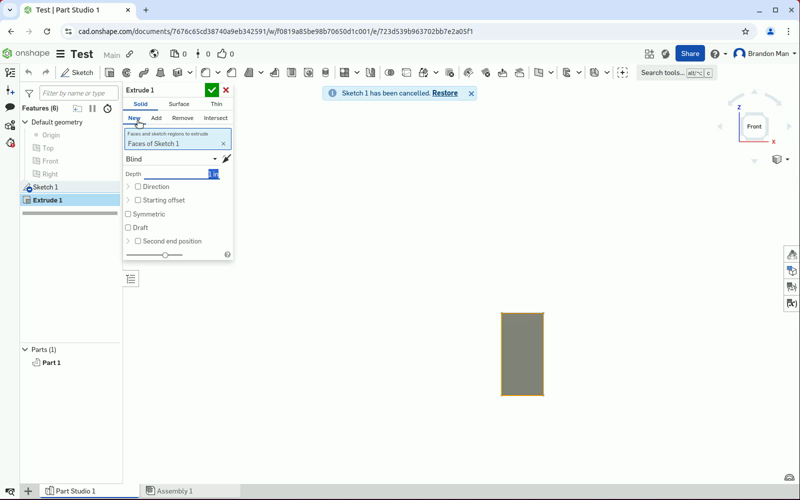
text(2.166)
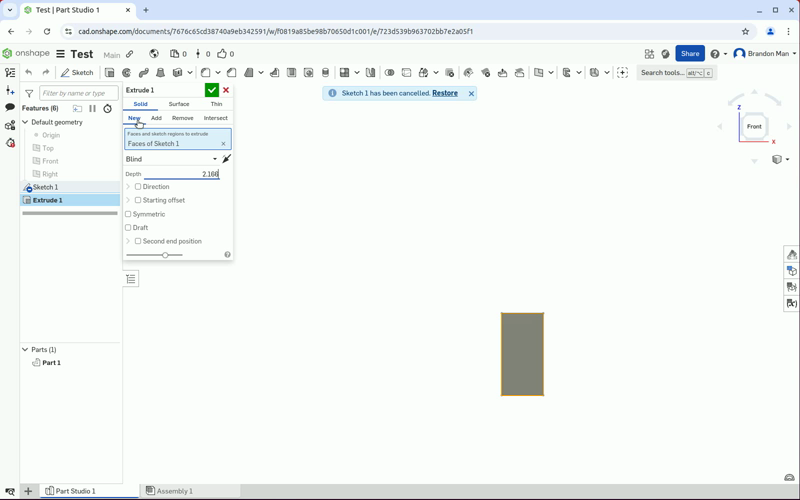
key(enter)
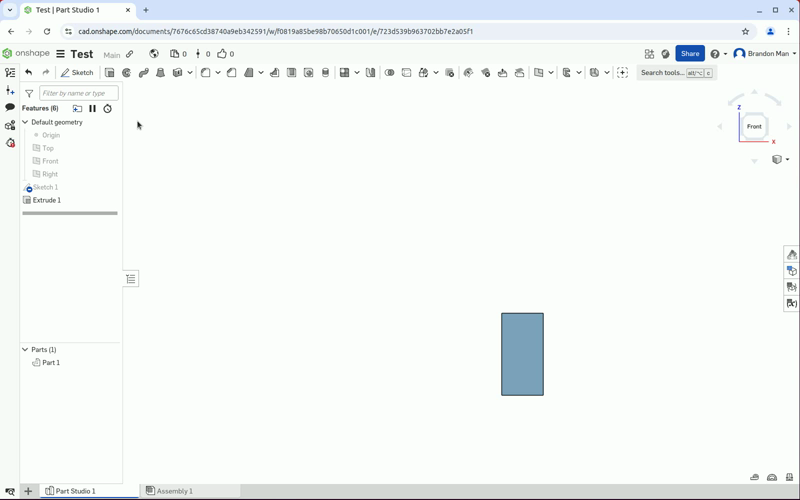
key(shift+h)
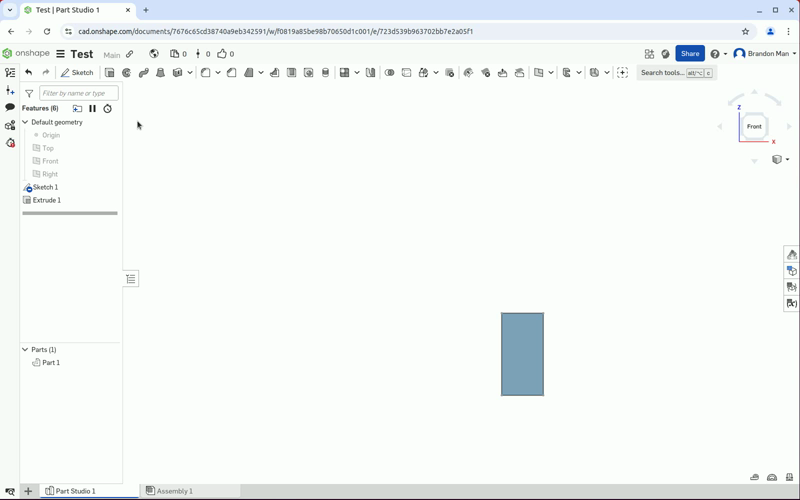
key(shift+h)
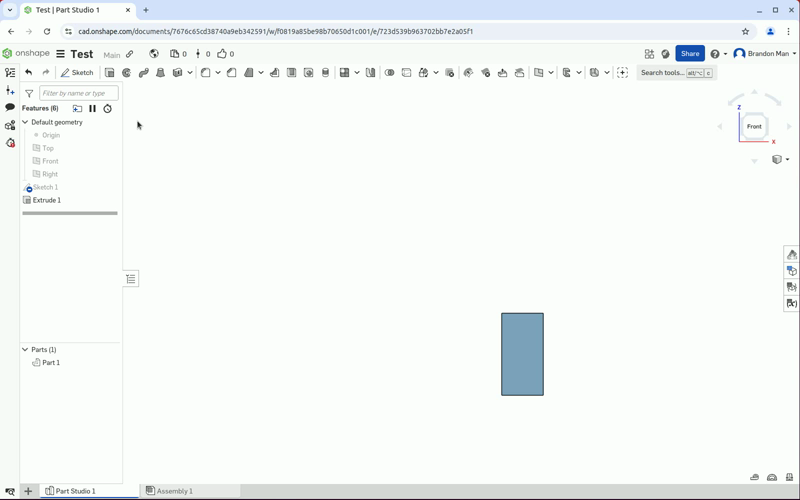
mouse_move(73, 189)
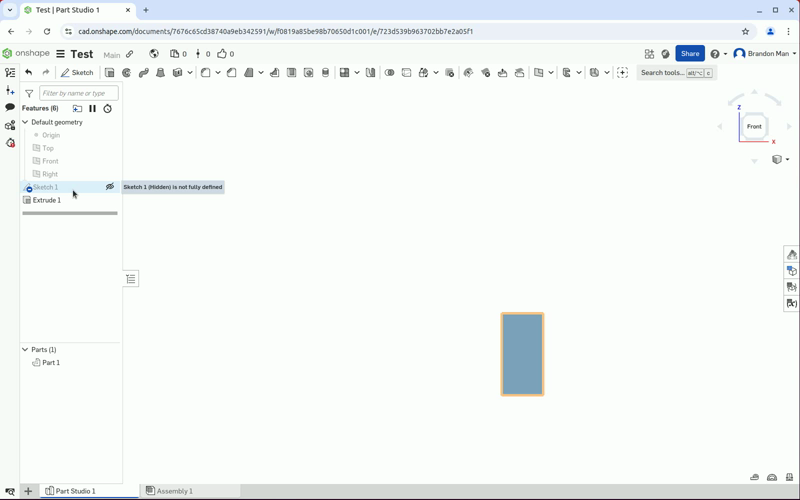
click(73, 189)
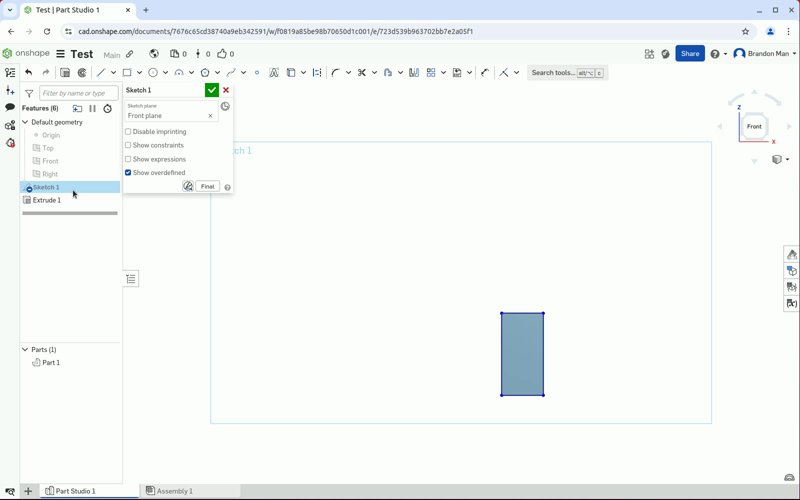
mouse_move(229, 92)
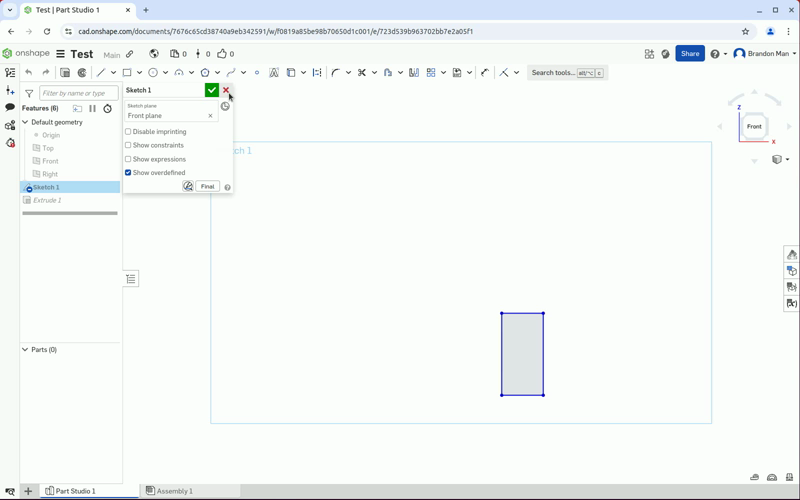
click(229, 92)
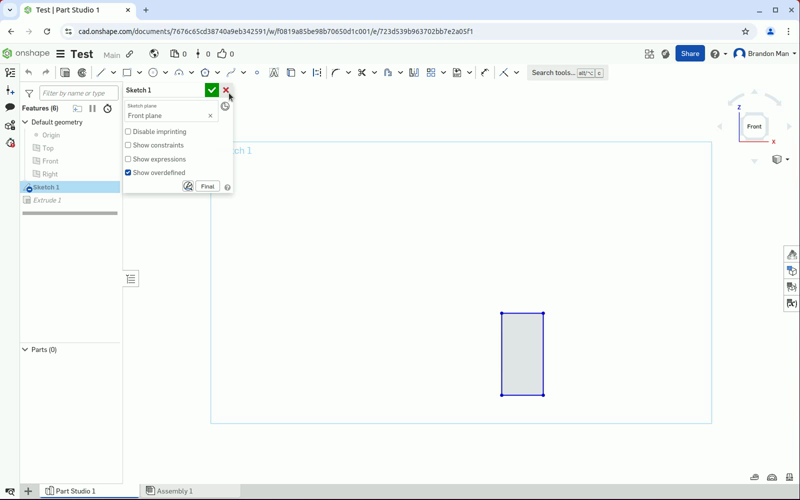
key(shift+s)
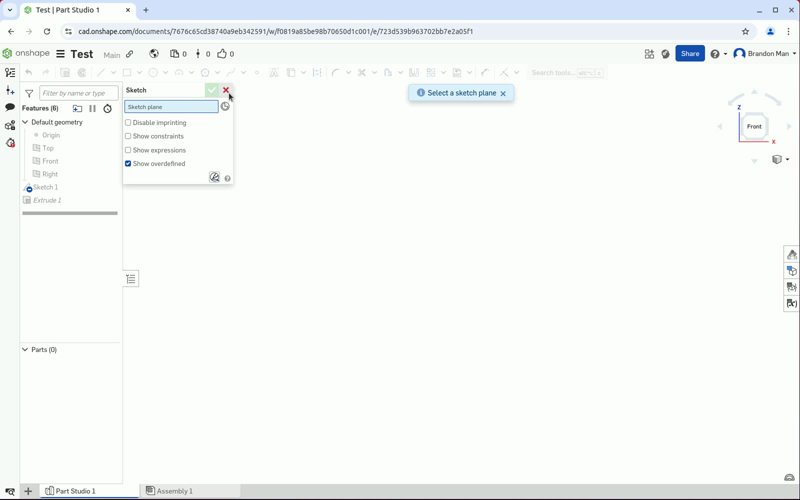
mouse_move(73, 163)
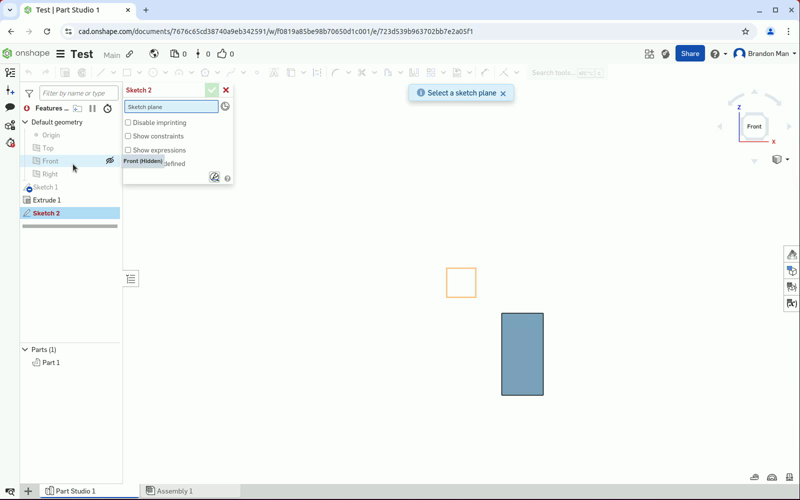
click(73, 163)
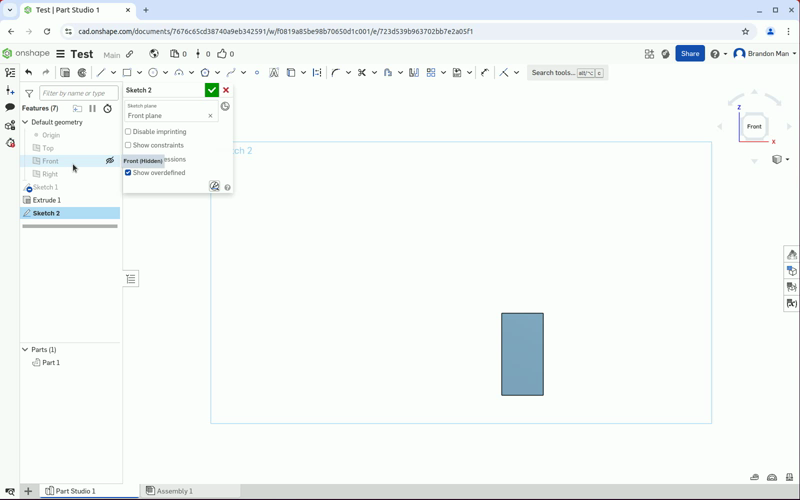
mouse_move(73, 352)
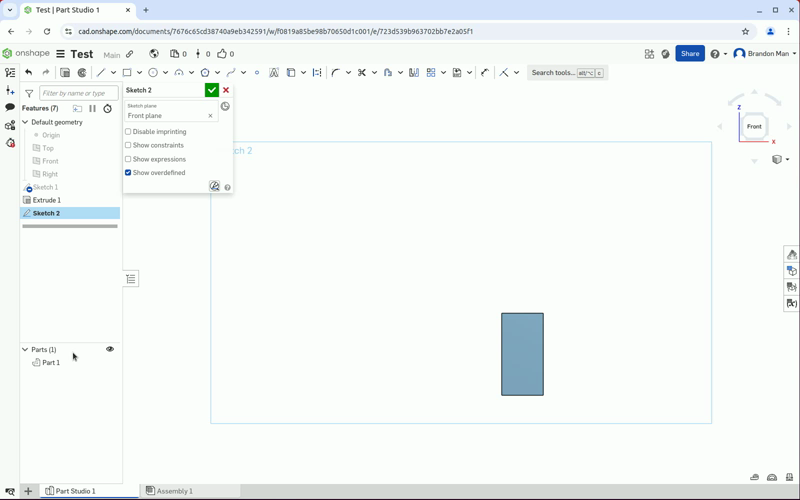
key(y)
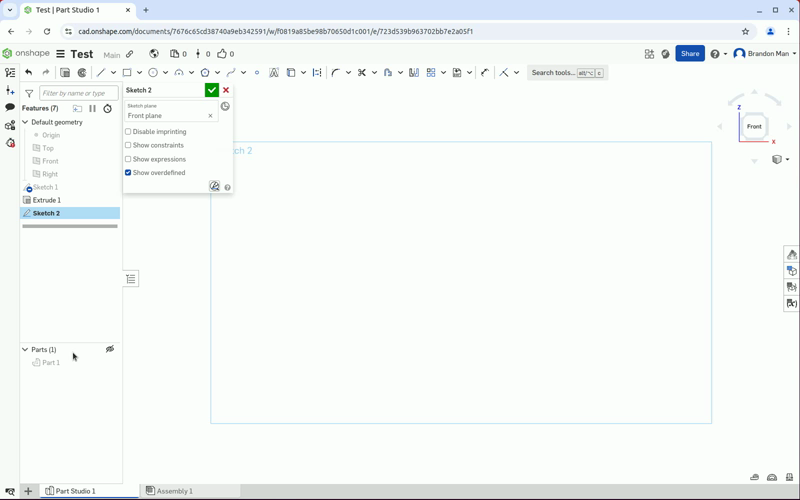
key(l)
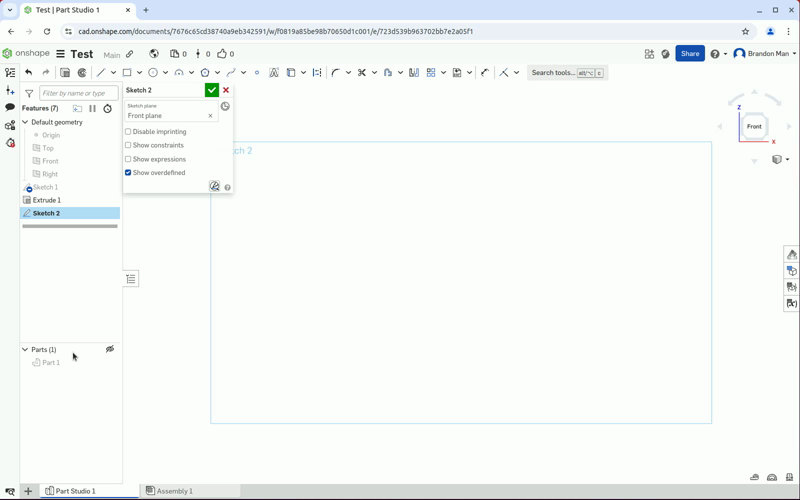
key_down(shift)
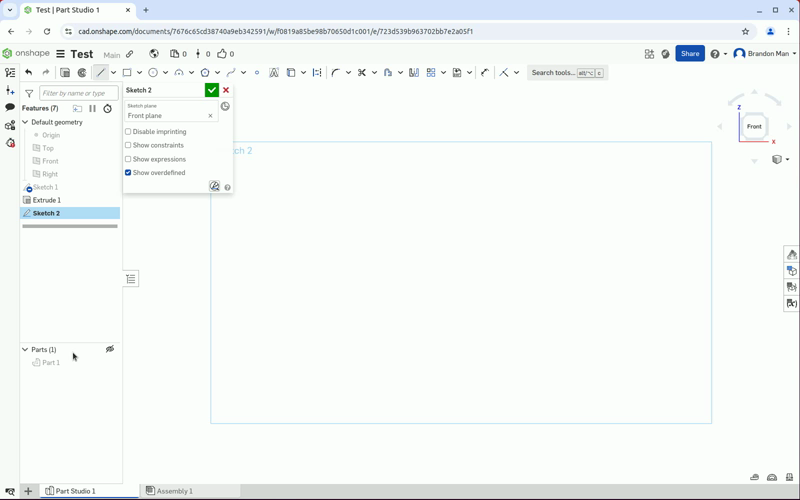
mouse_move(378, 395)
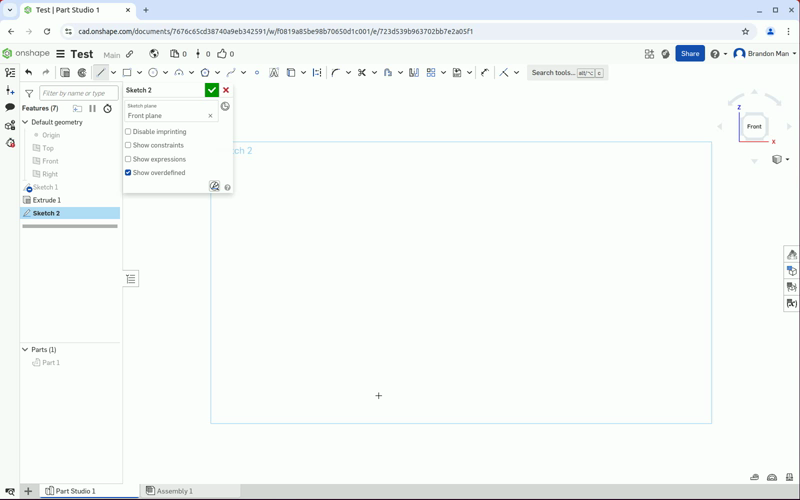
click(378, 395)
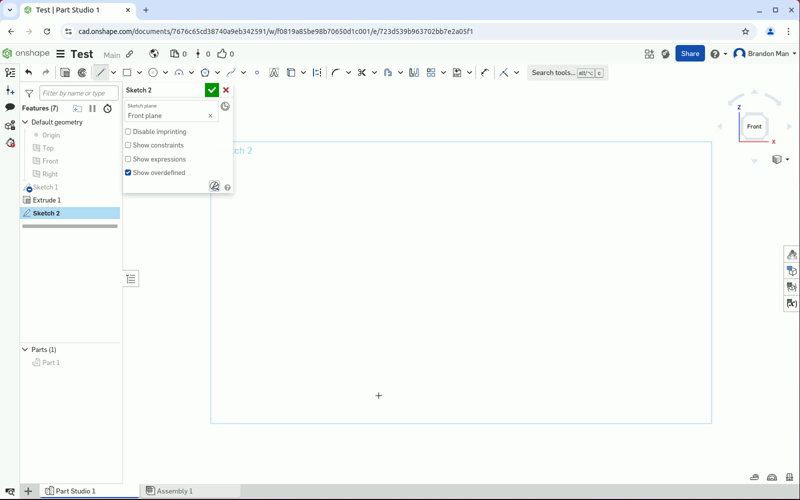
key_up(shift)
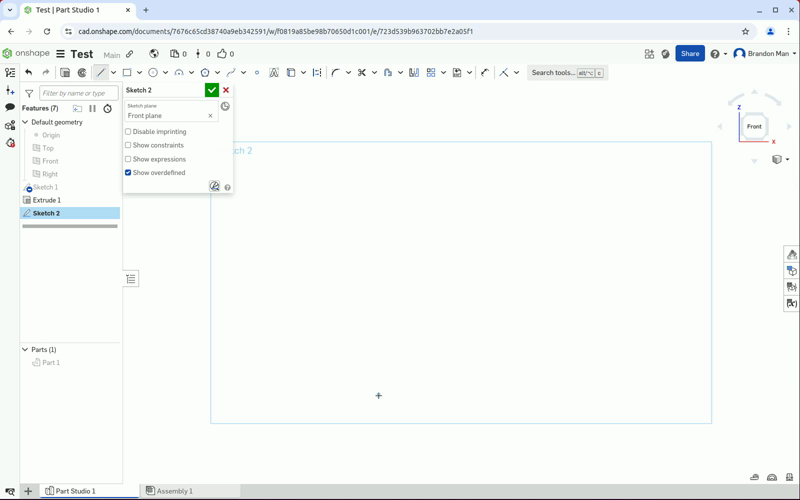
key_down(shift)
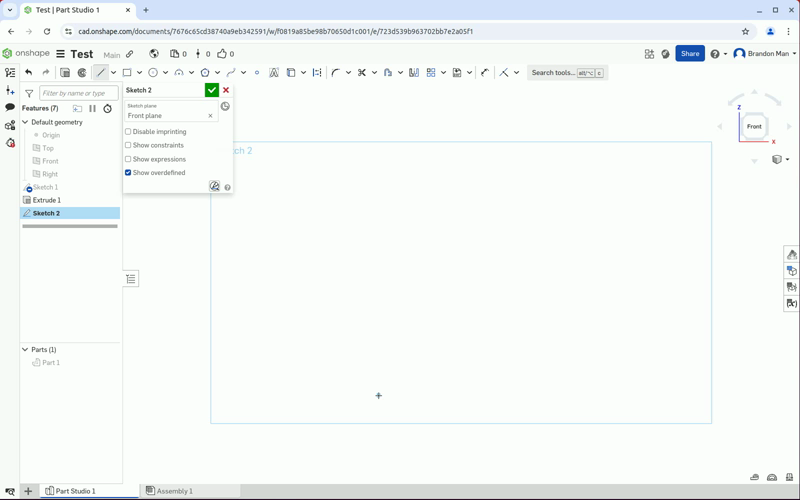
mouse_move(408, 395)
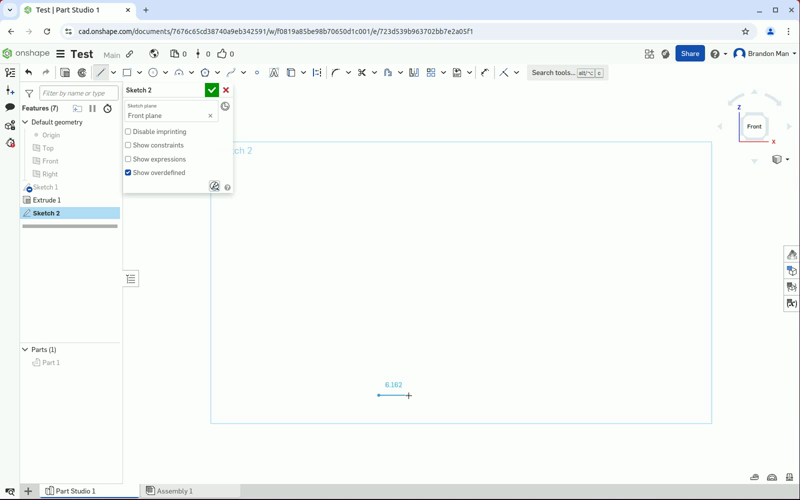
mouse_move(420, 395)
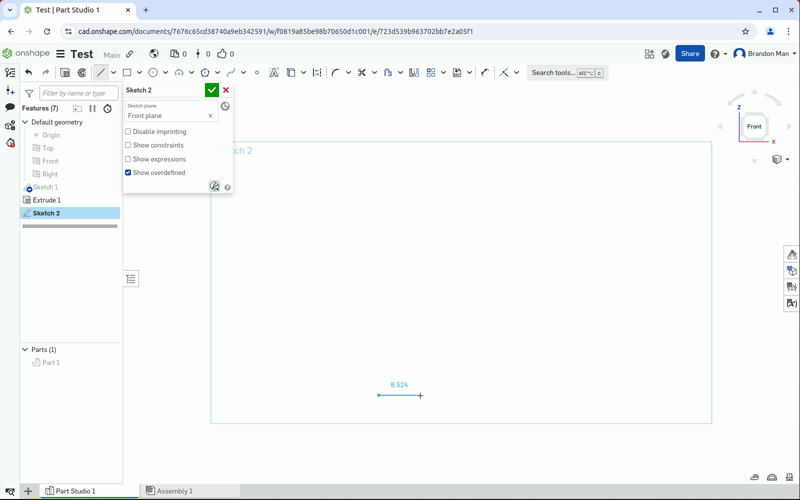
click(420, 395)
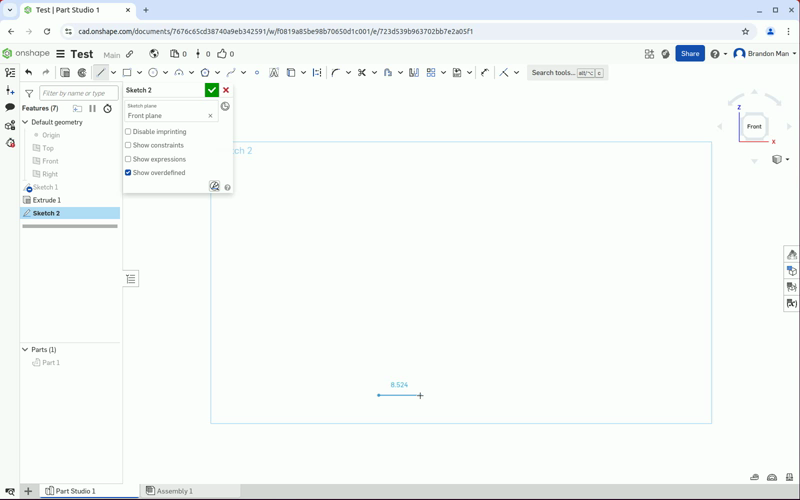
key_up(shift)
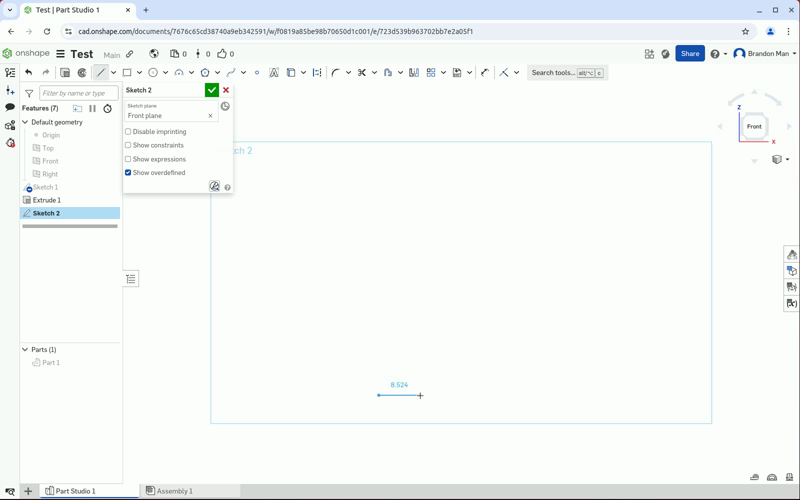
key_down(shift)
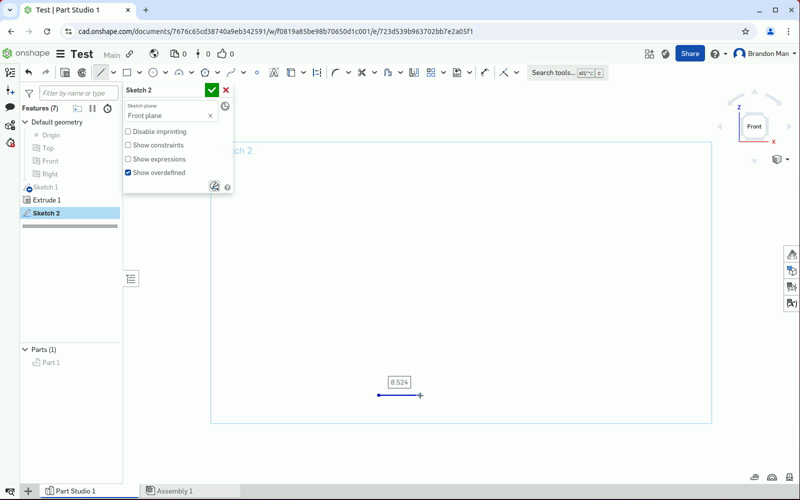
mouse_move(420, 313)
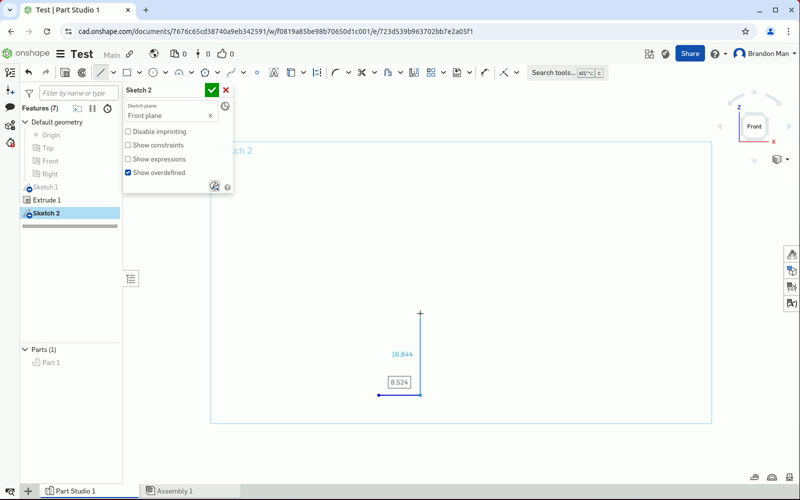
click(420, 313)
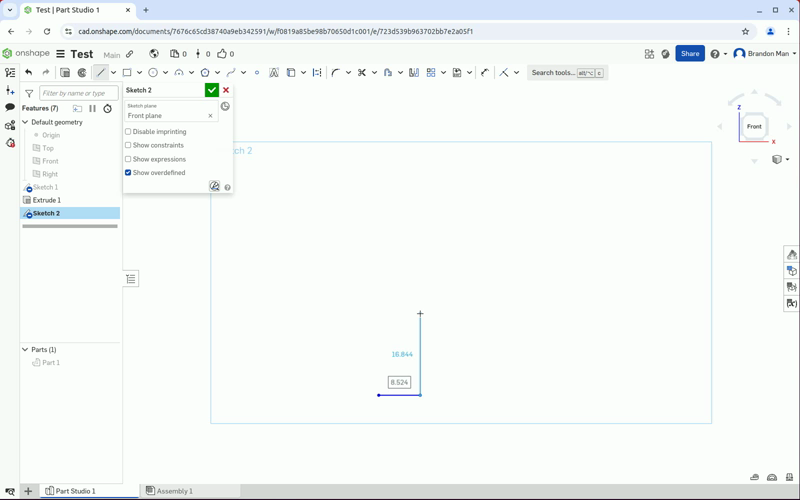
key_up(shift)
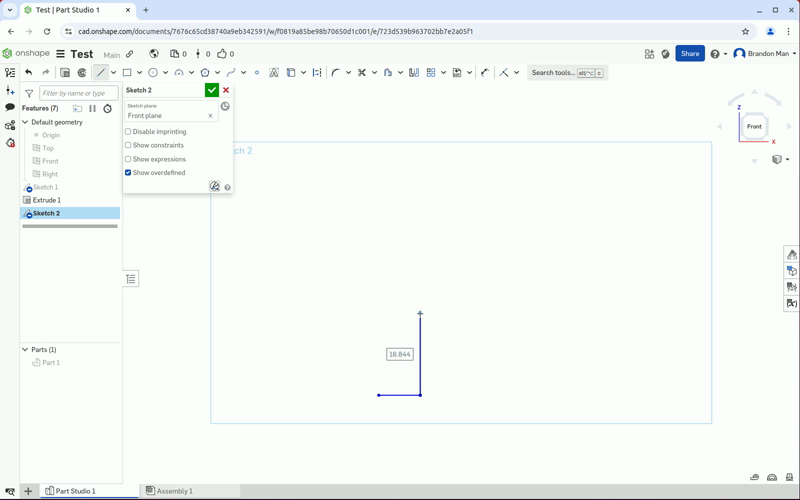
key_down(shift)
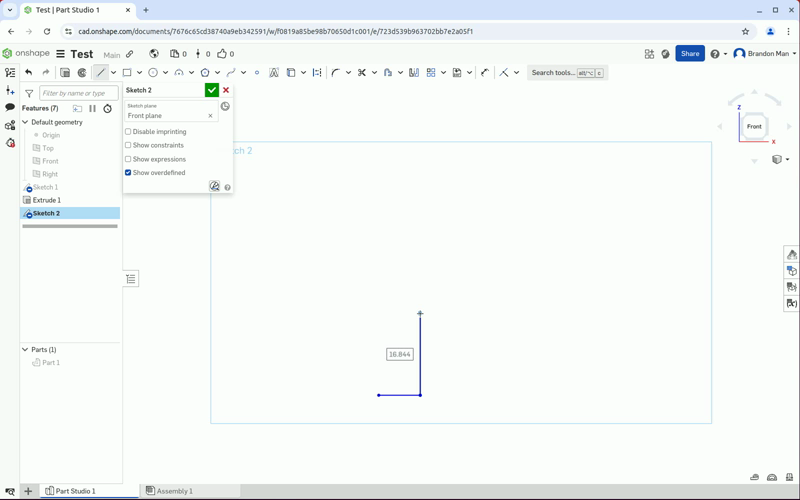
mouse_move(450, 313)
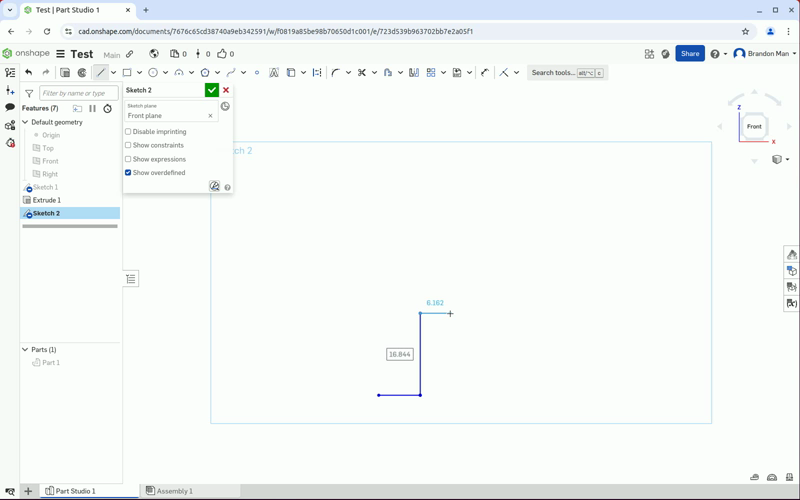
mouse_move(378, 313)
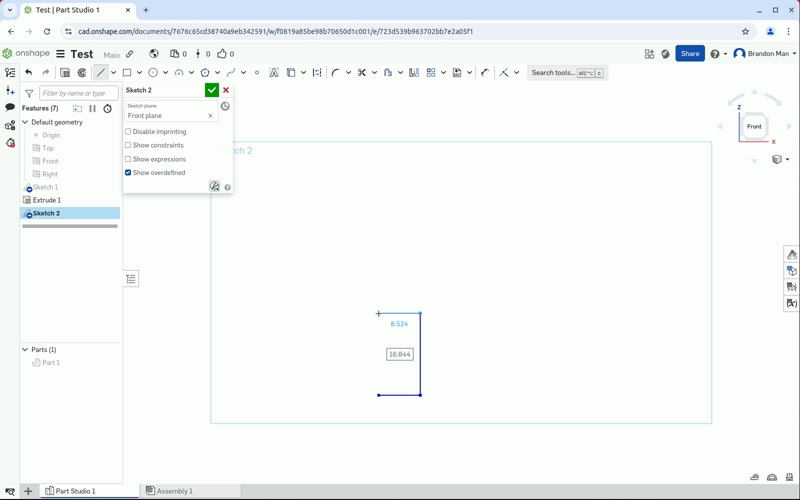
click(378, 313)
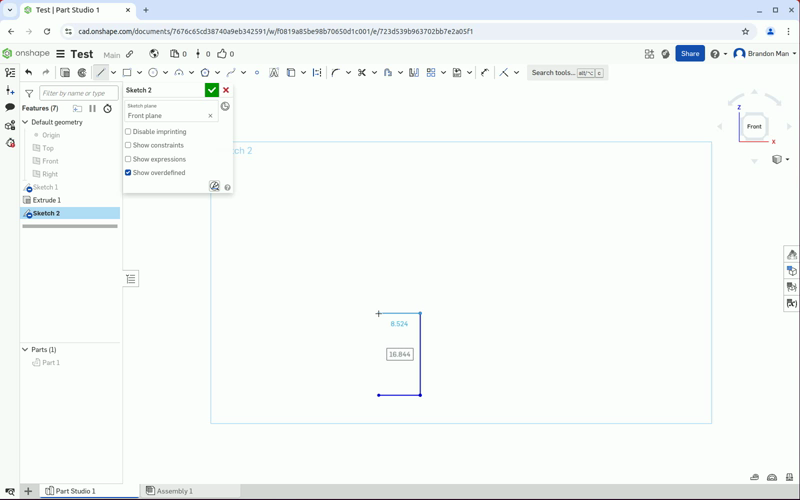
key_up(shift)
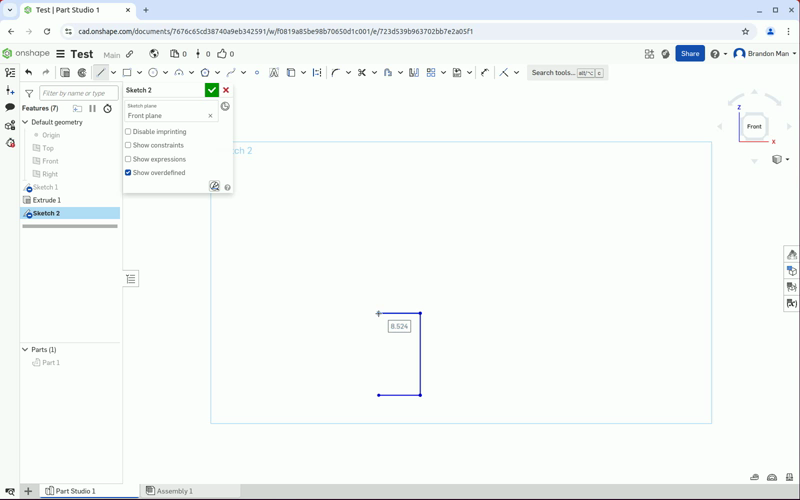
key_down(shift)
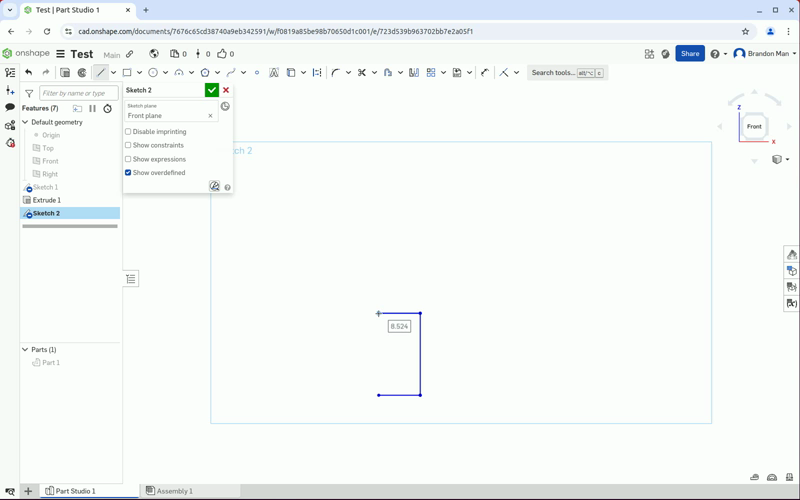
mouse_move(378, 395)
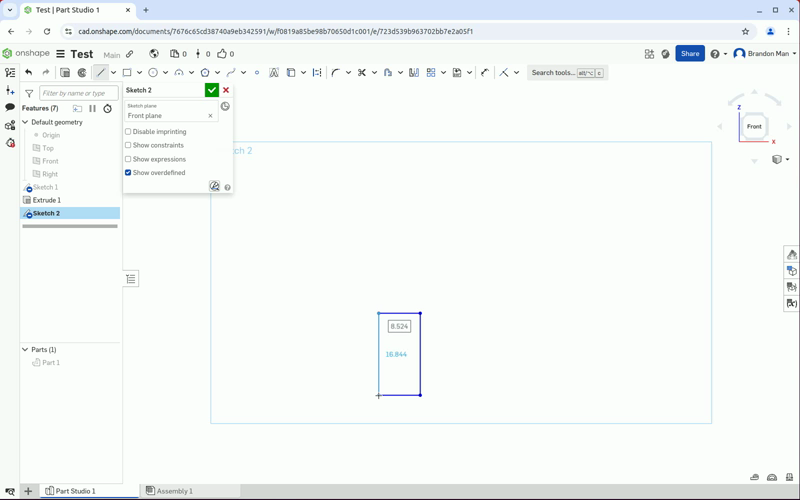
key_up(shift)
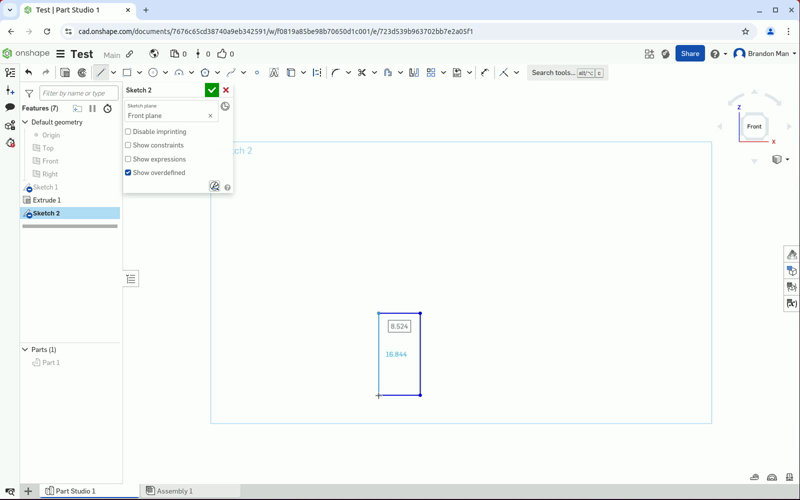
click(378, 395)
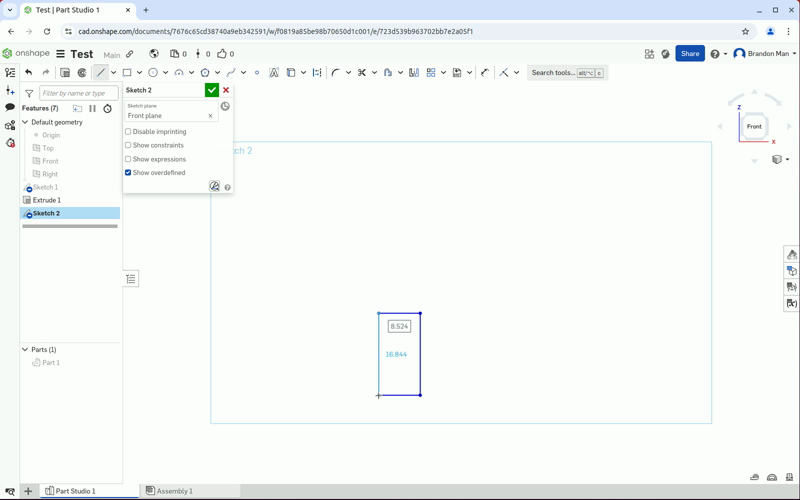
key(esc)
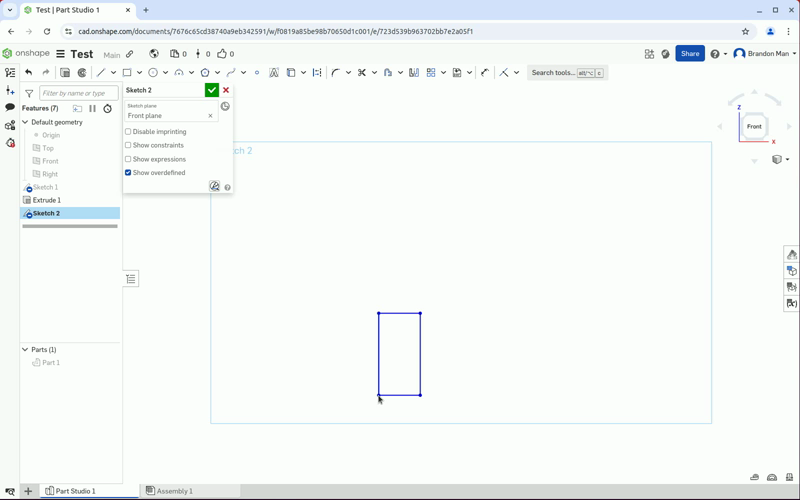
mouse_move(386, 320)
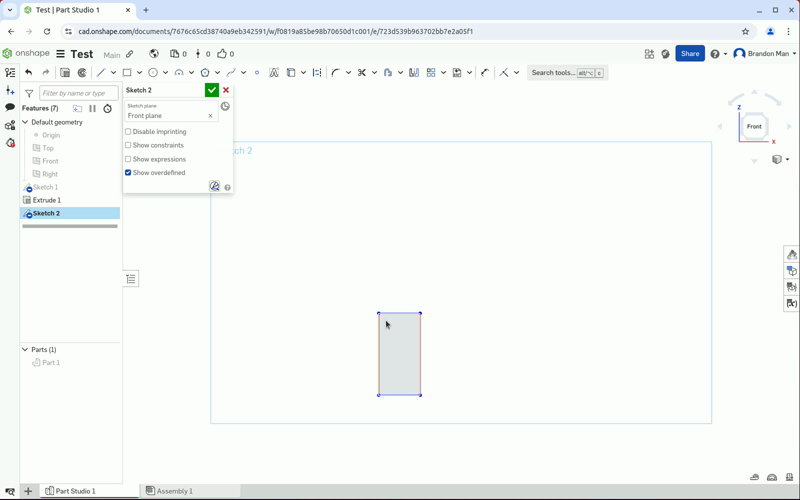
click(386, 320)
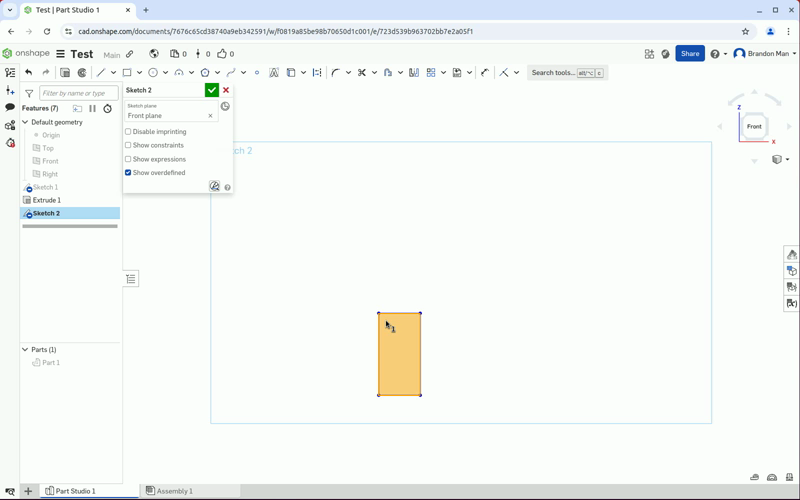
mouse_move(73, 352)
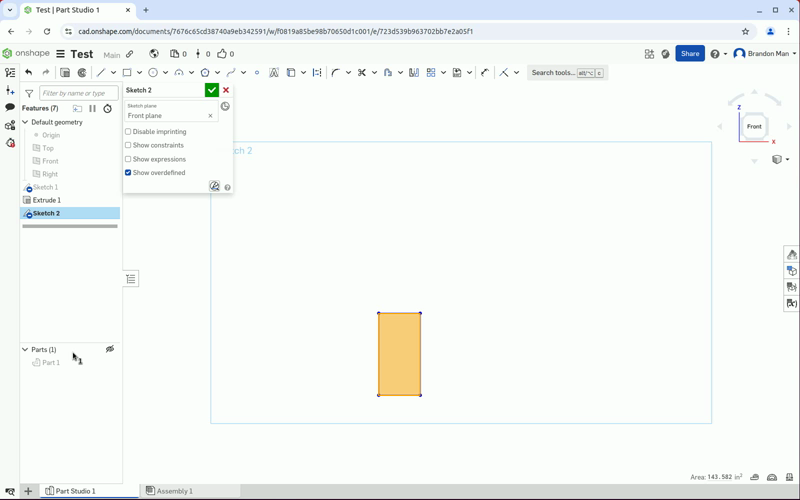
key(shift+y)
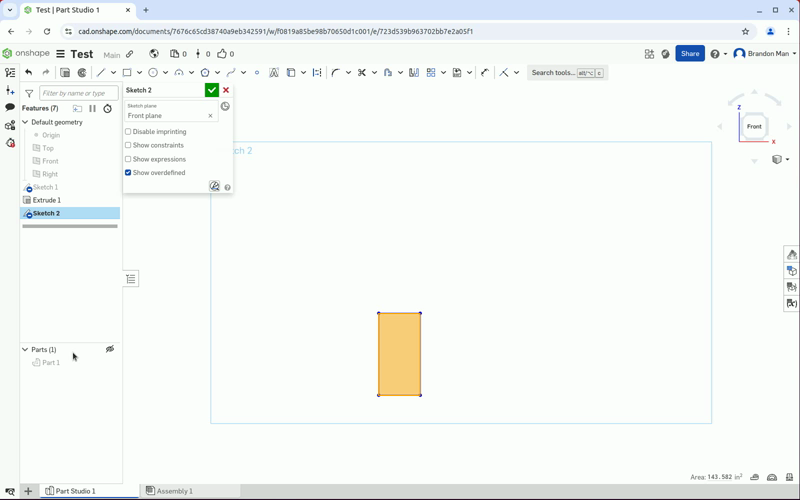
key(shift+e)
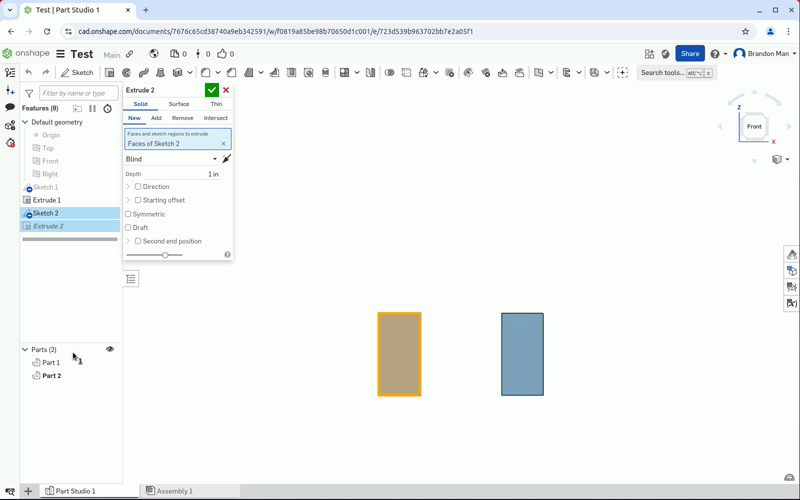
mouse_move(143, 106)
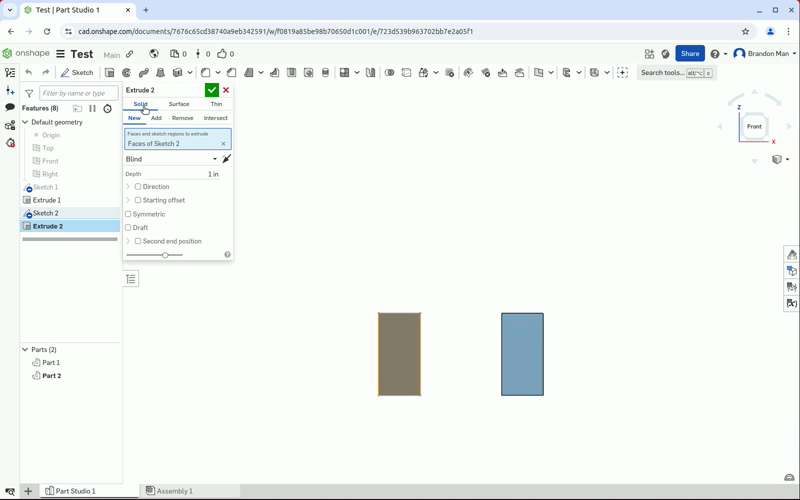
click(143, 106)
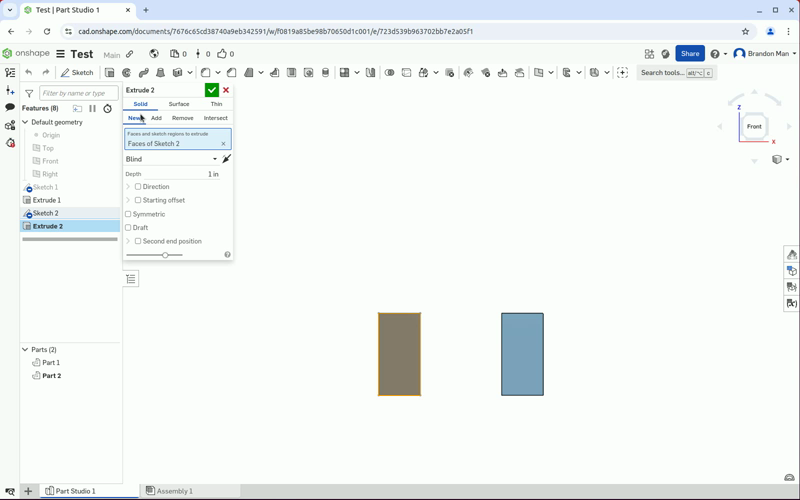
mouse_move(137, 120)
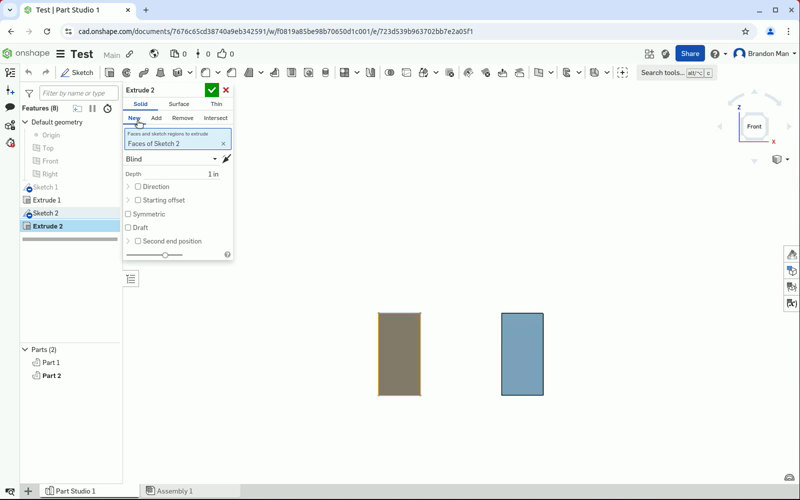
click(137, 120)
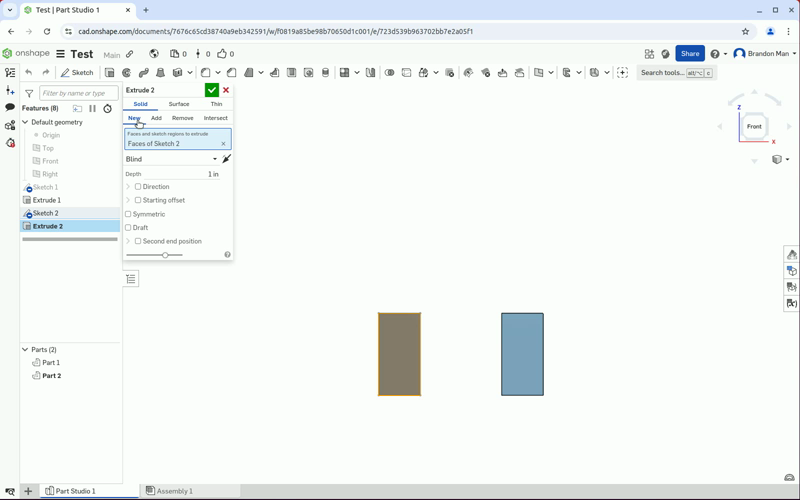
key(tab, 4)
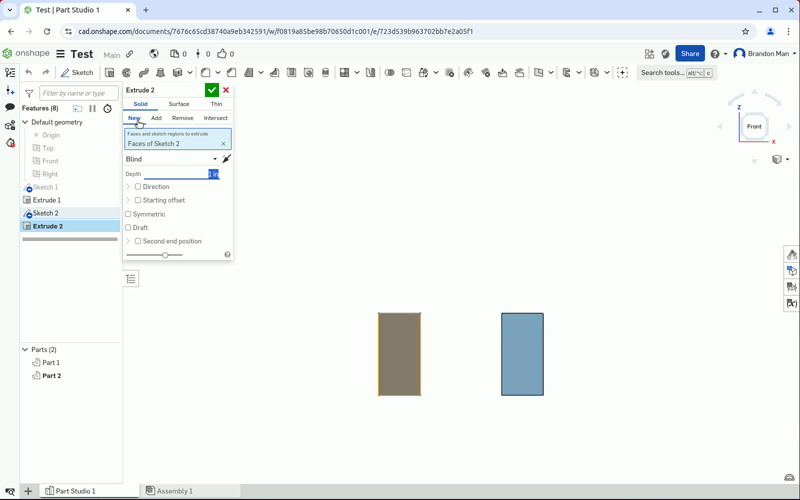
text(2.166)
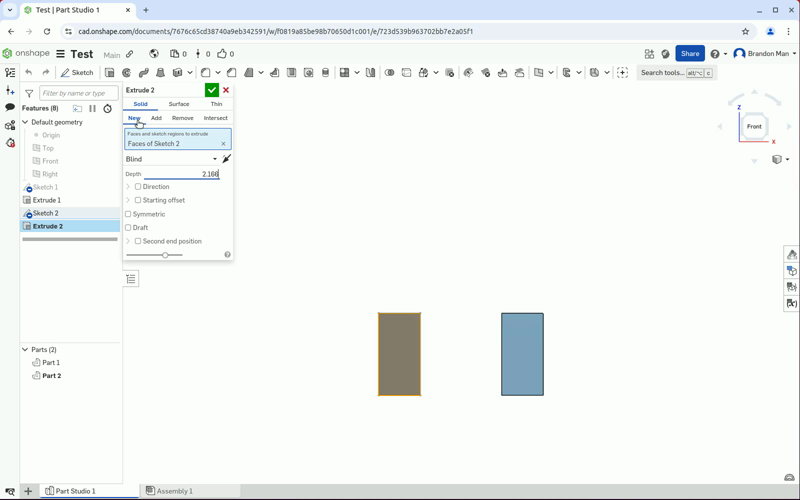
key(enter)
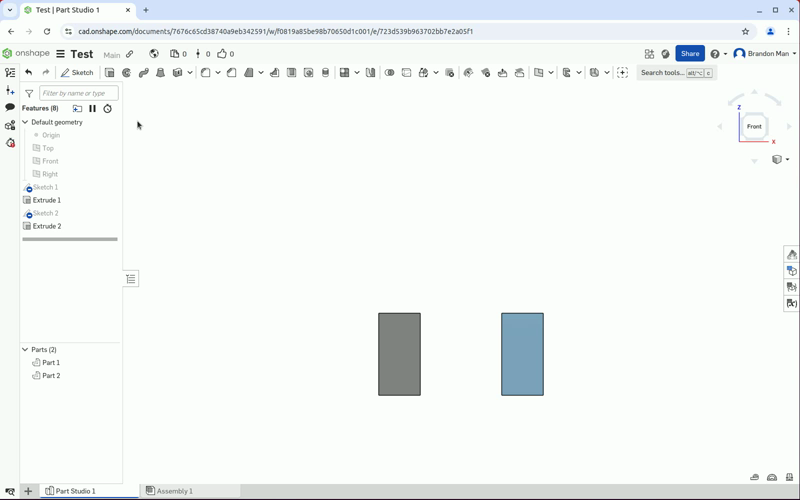
key(shift+h)
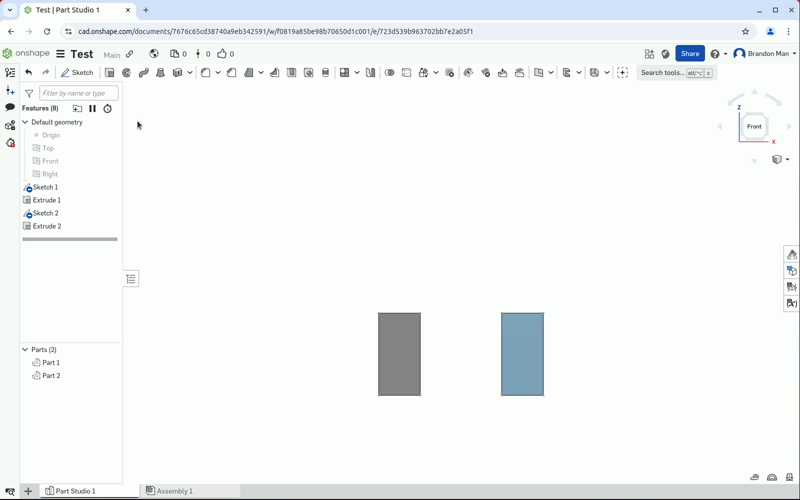
key(shift+h)
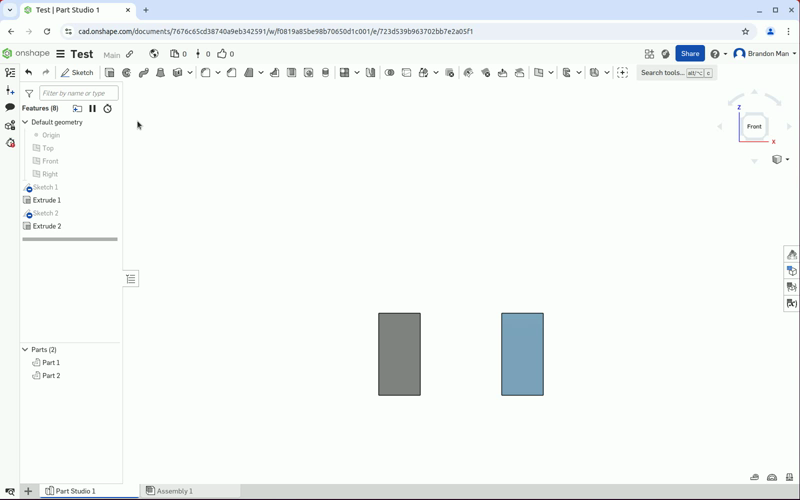
mouse_move(73, 189)
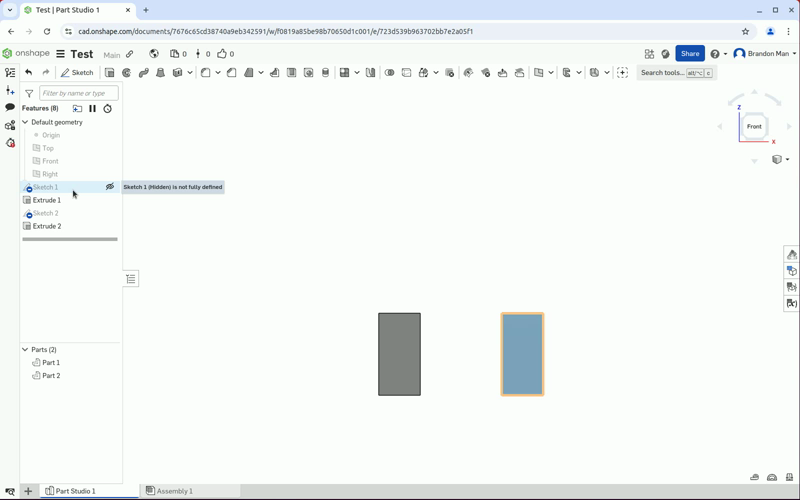
click(73, 189)
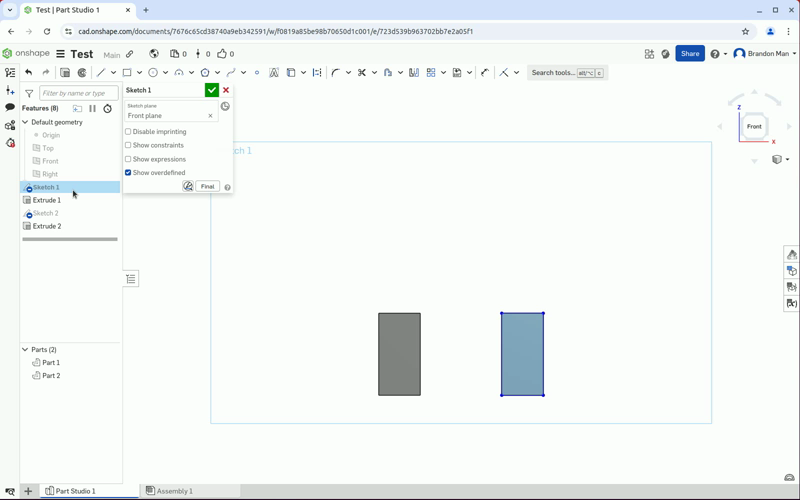
mouse_move(229, 92)
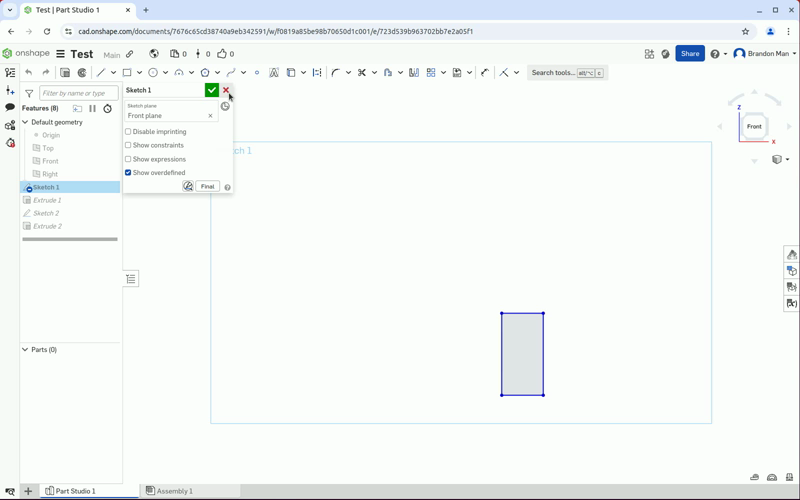
click(229, 92)
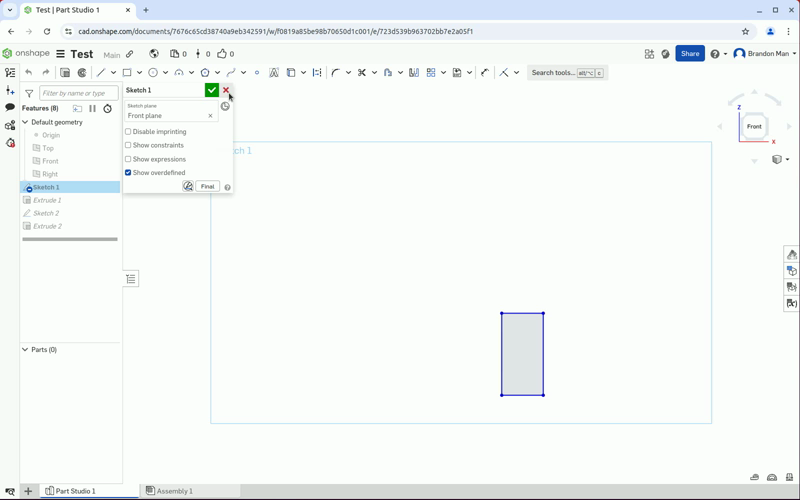
key(shift+s)
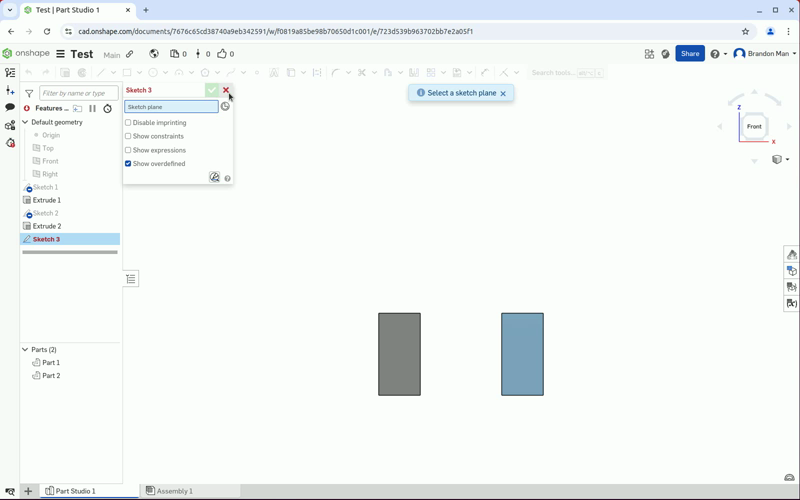
mouse_move(73, 163)
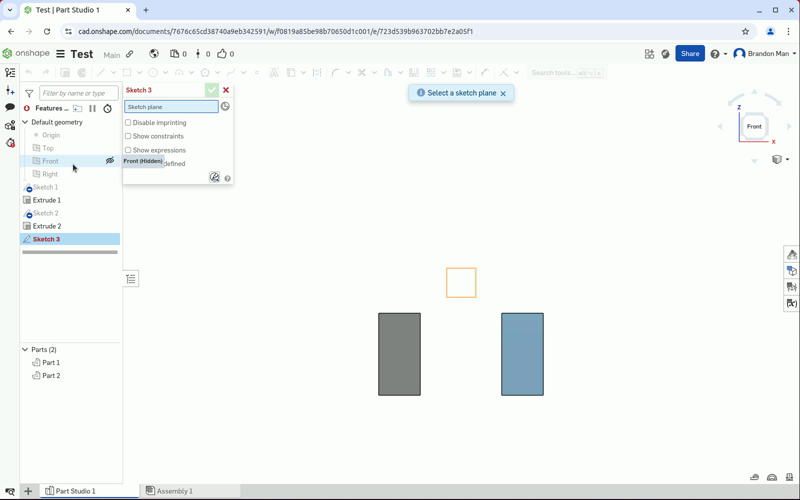
click(73, 163)
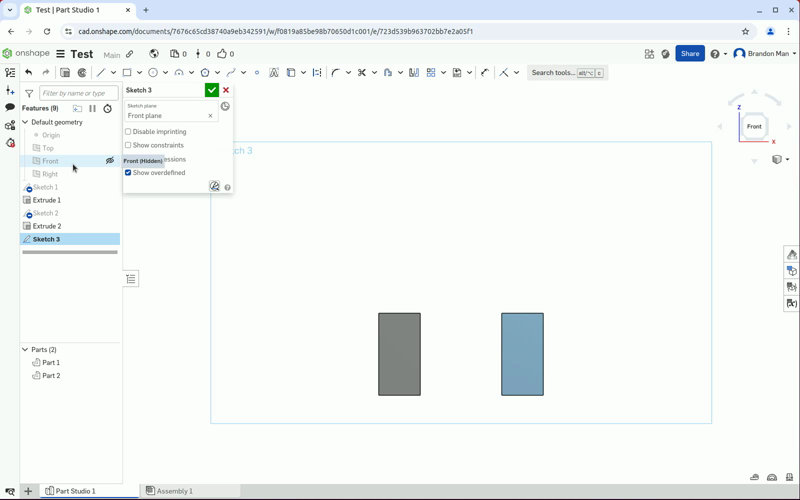
mouse_move(73, 352)
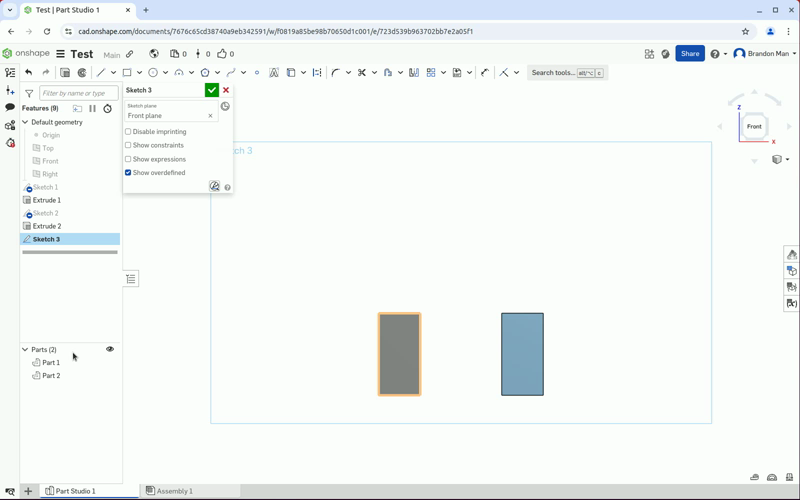
key(y)
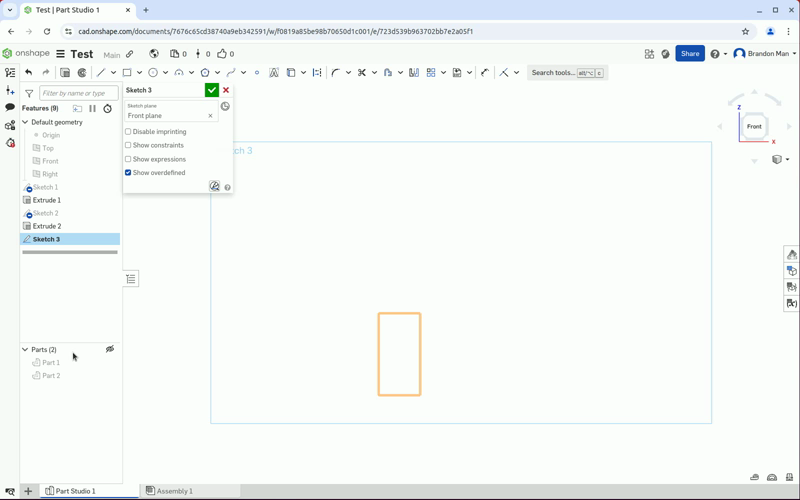
key(l)
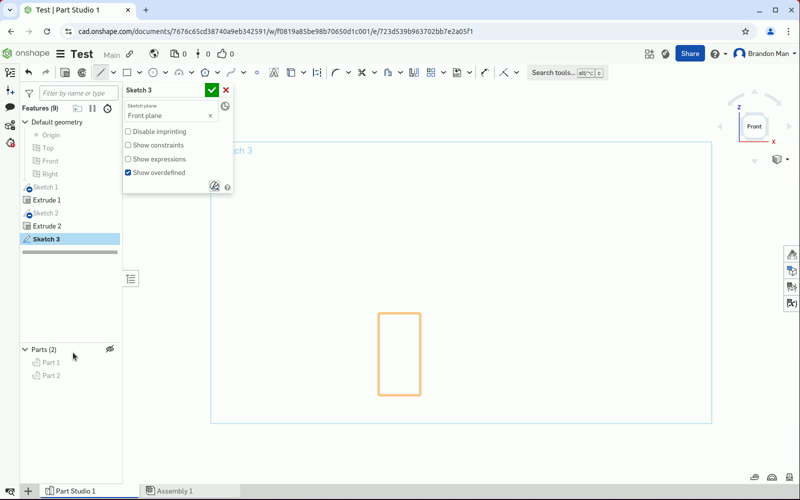
key_down(shift)
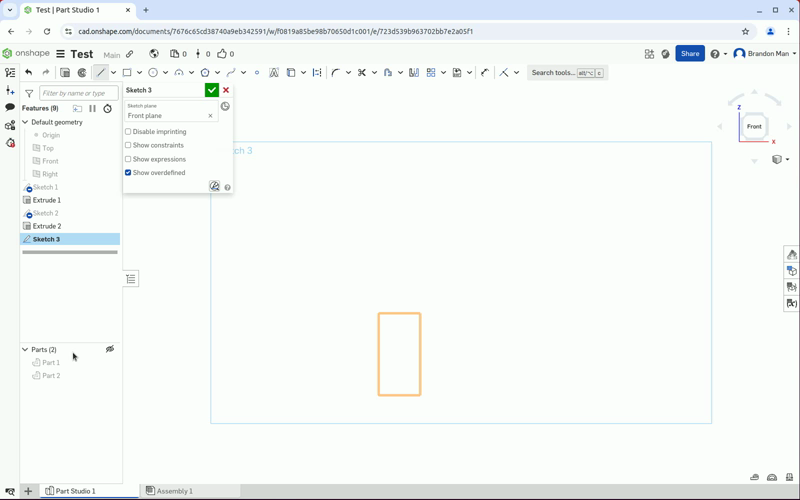
mouse_move(419, 395)
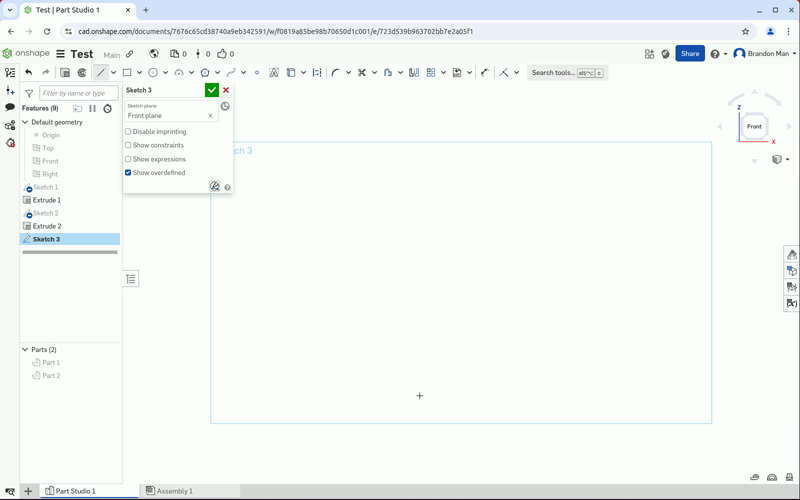
click(419, 395)
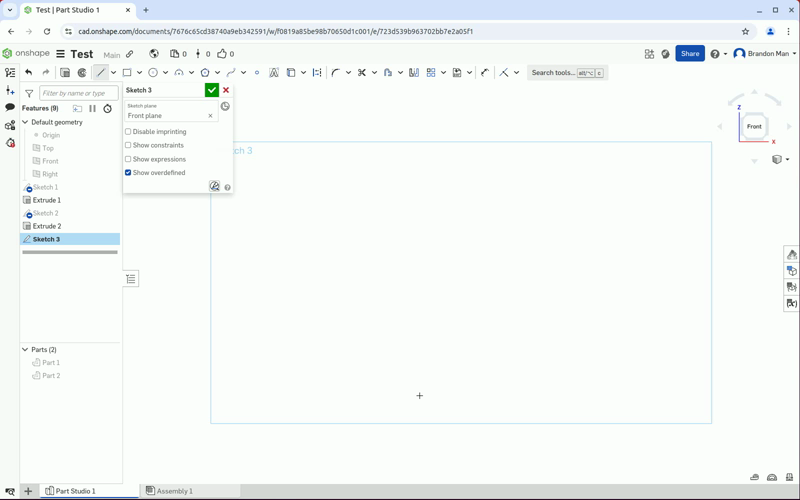
key_up(shift)
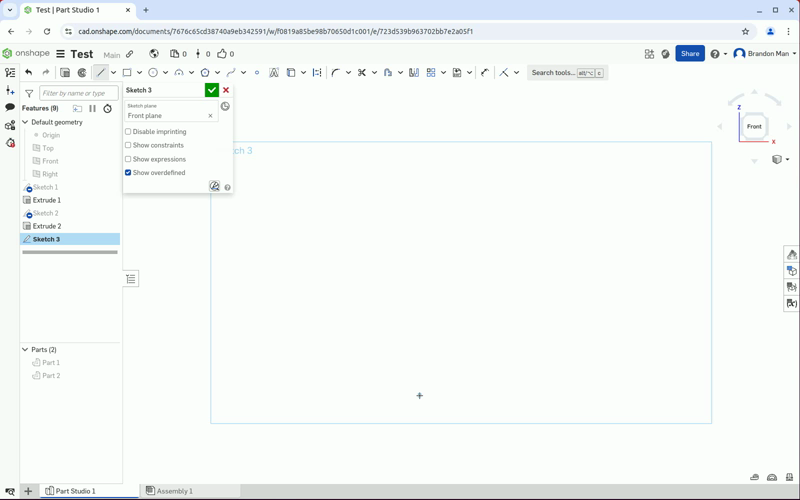
key_down(shift)
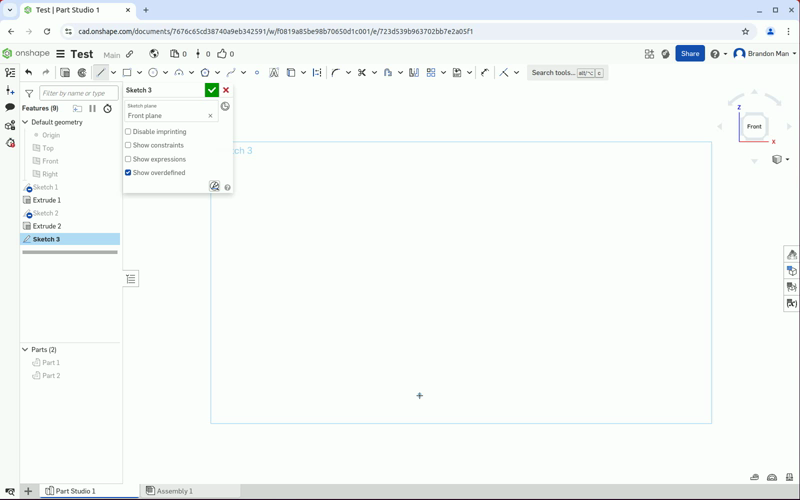
mouse_move(502, 395)
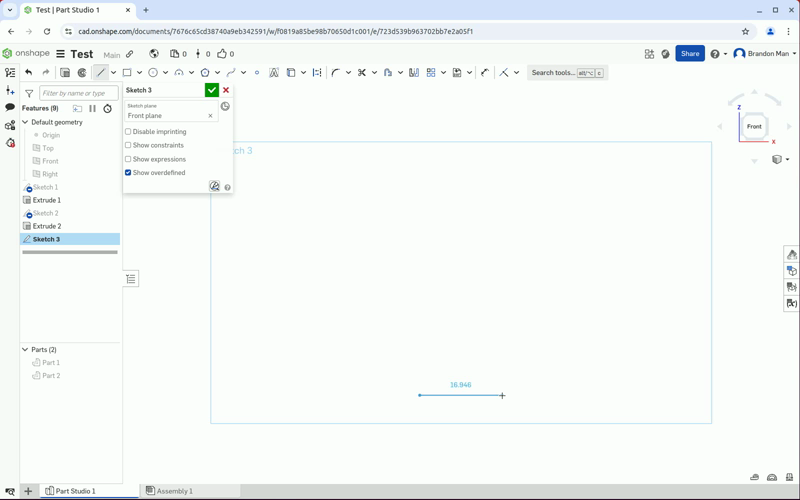
click(502, 395)
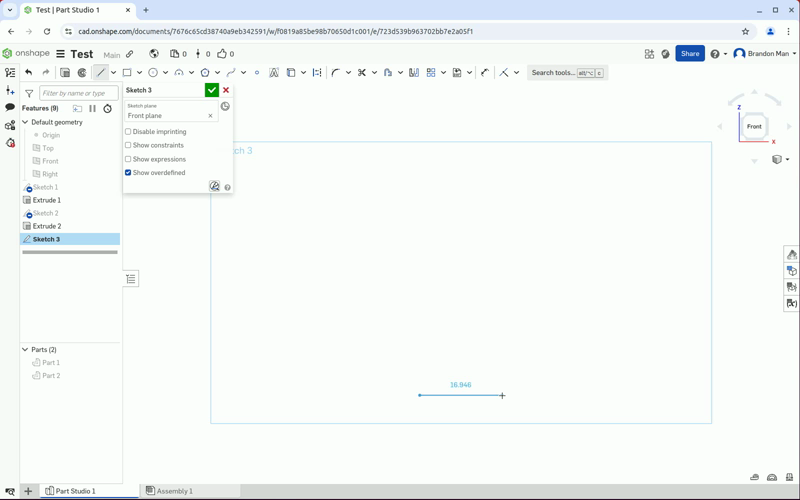
key_up(shift)
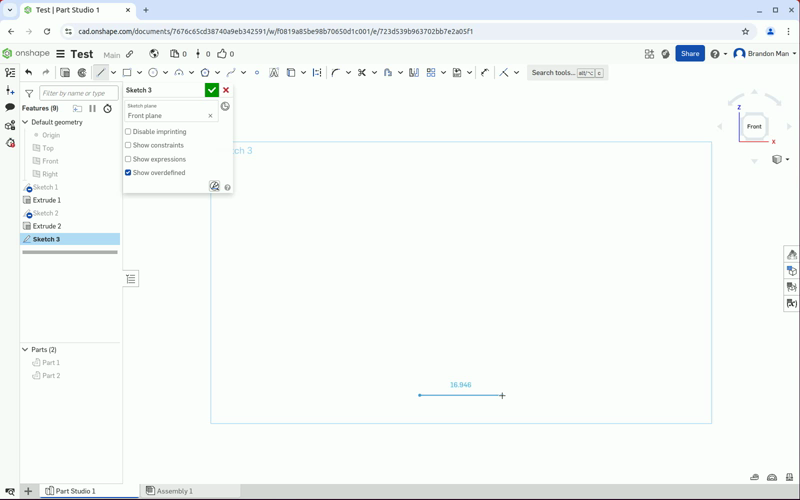
key_down(shift)
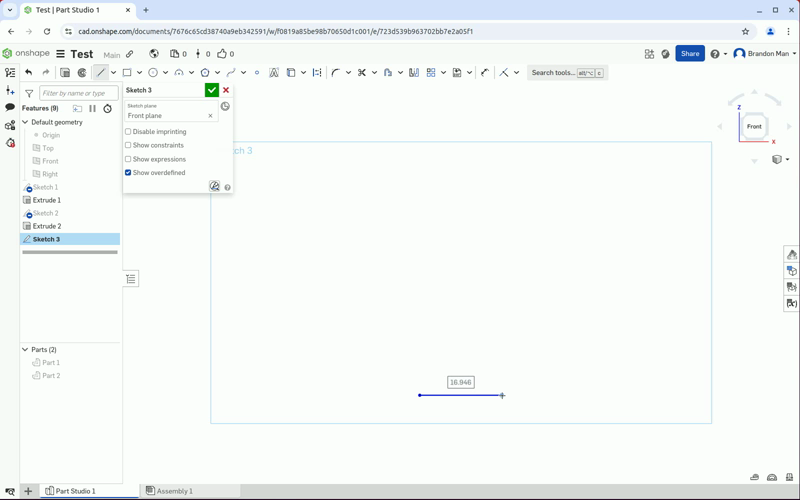
mouse_move(502, 312)
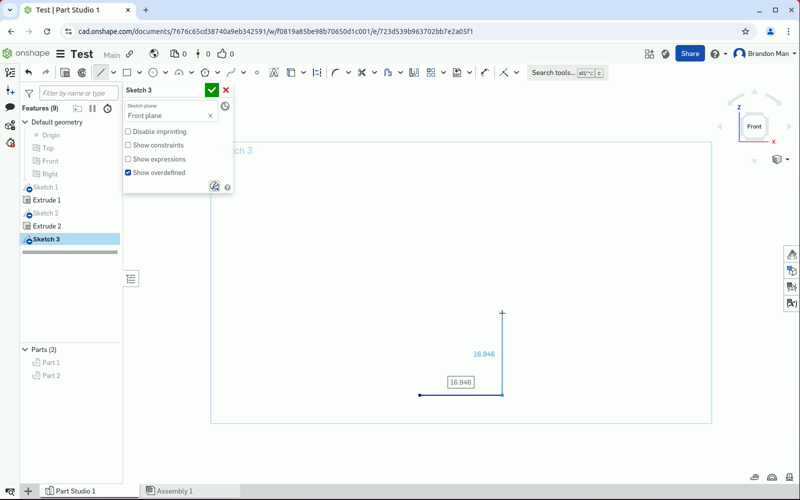
click(502, 312)
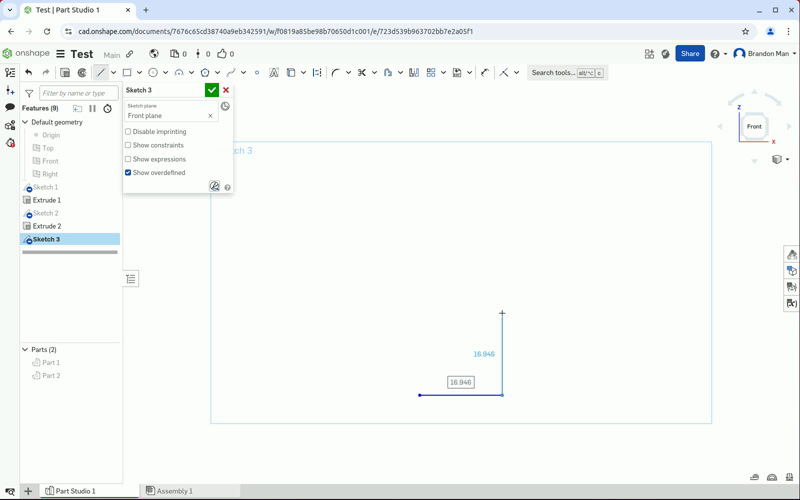
key_up(shift)
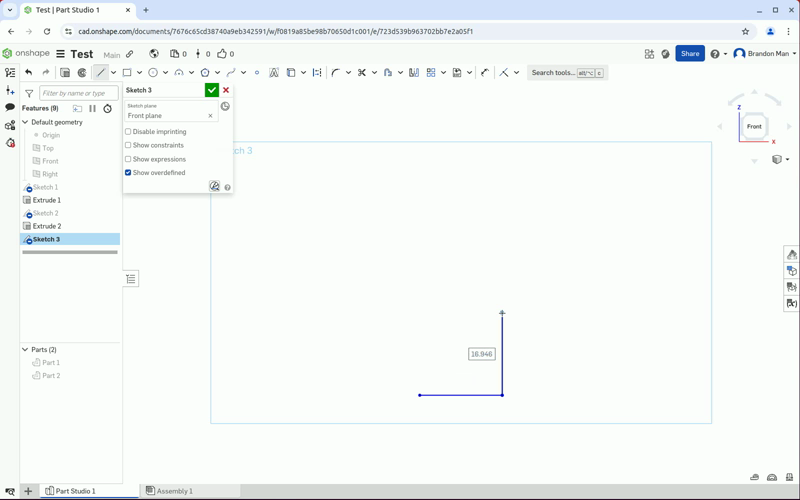
key_down(shift)
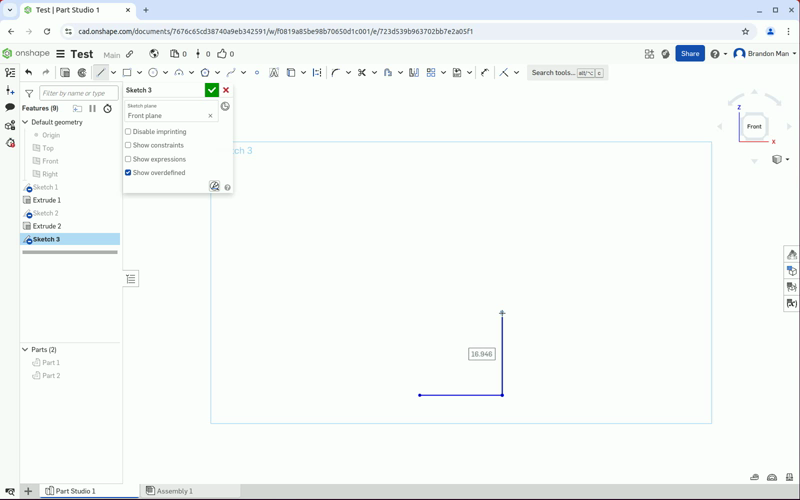
mouse_move(502, 171)
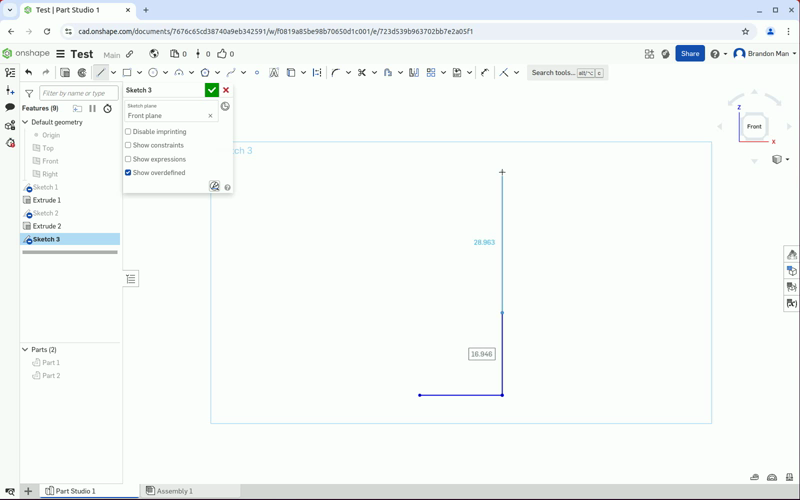
click(502, 171)
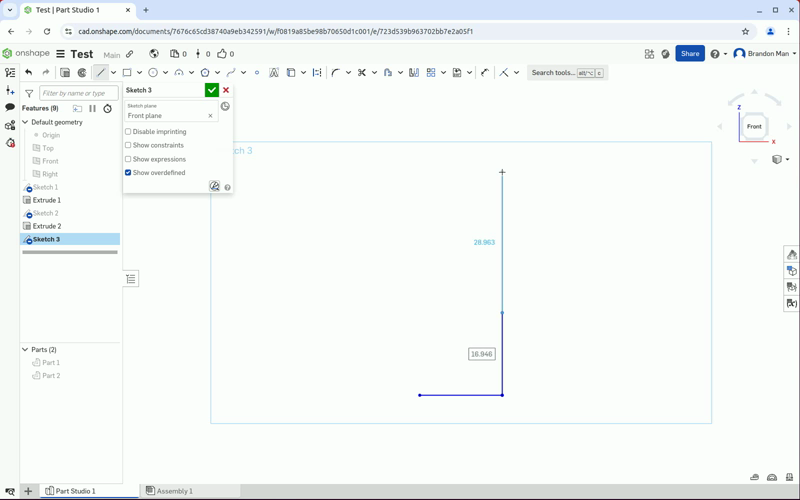
key_up(shift)
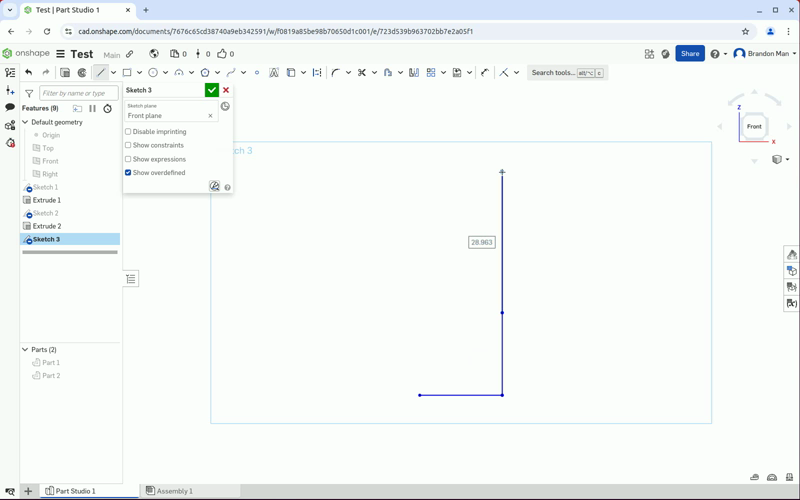
key_down(shift)
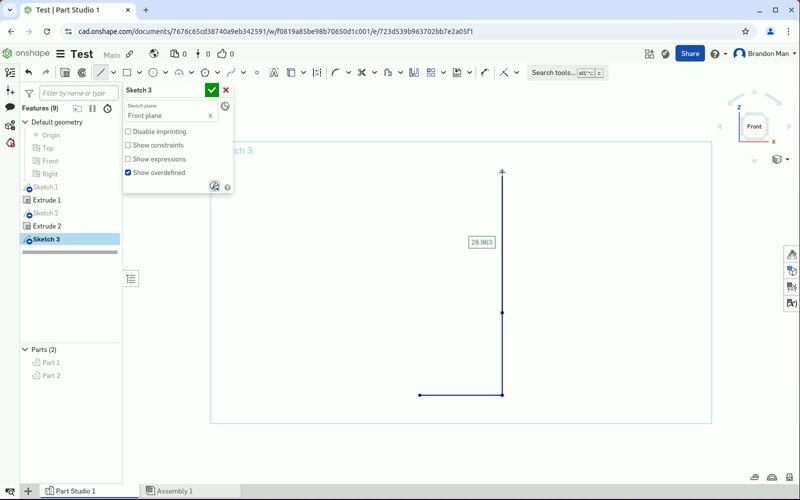
mouse_move(419, 171)
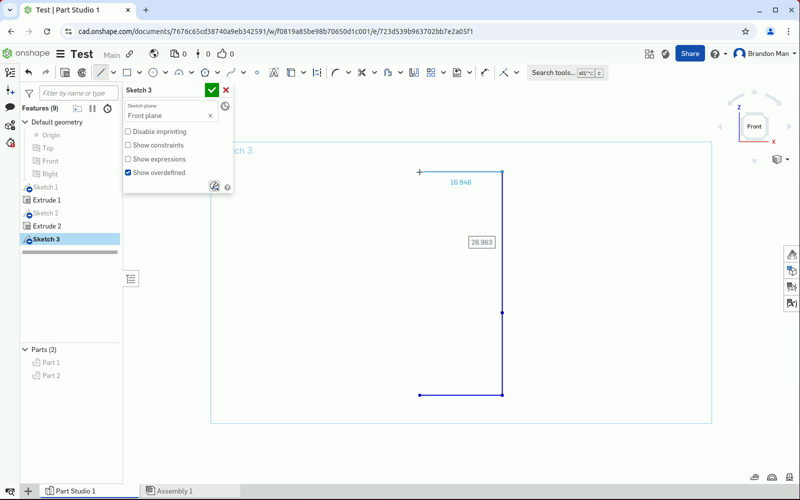
click(419, 171)
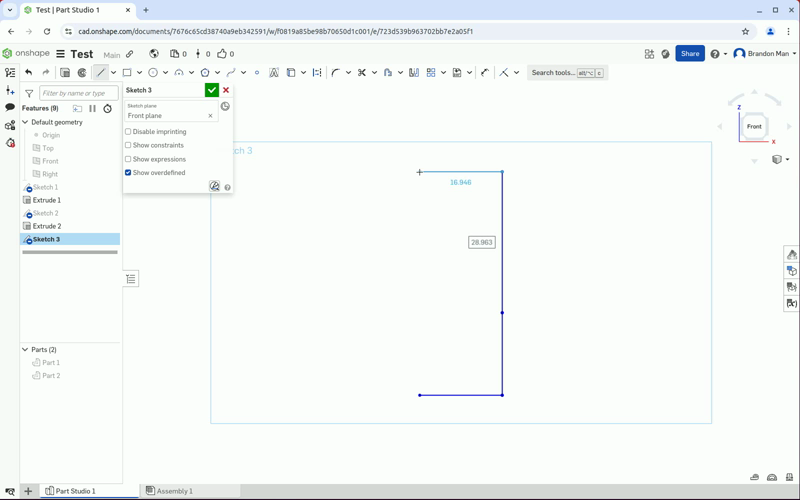
key_up(shift)
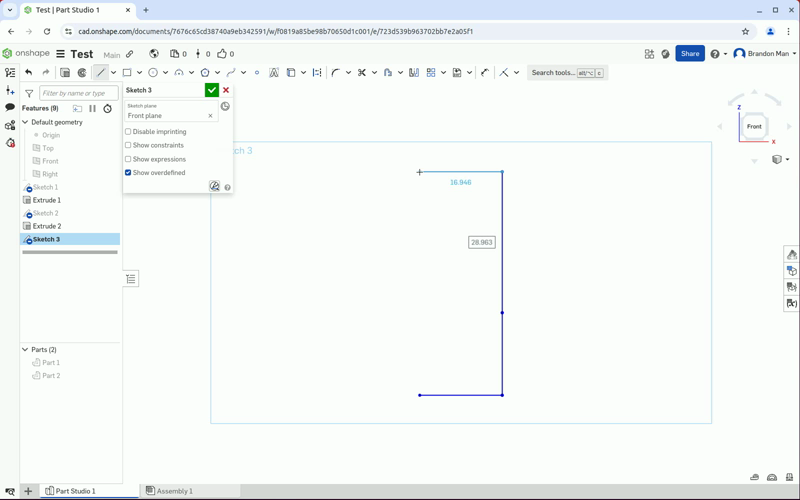
key_down(shift)
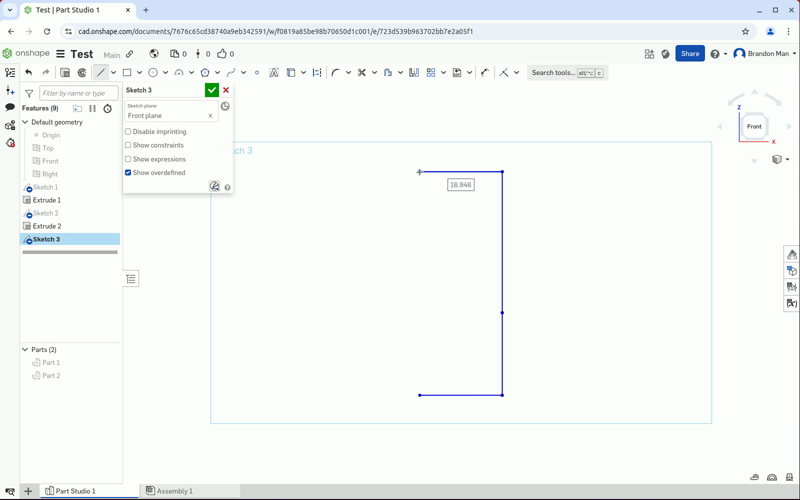
mouse_move(419, 312)
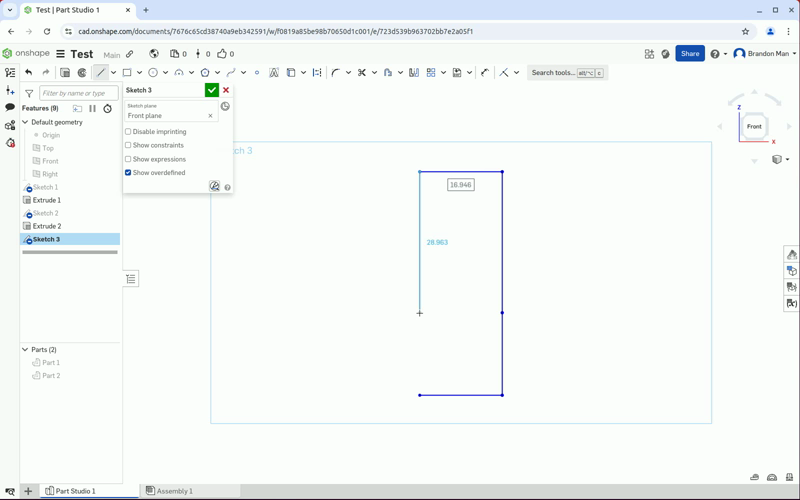
click(419, 312)
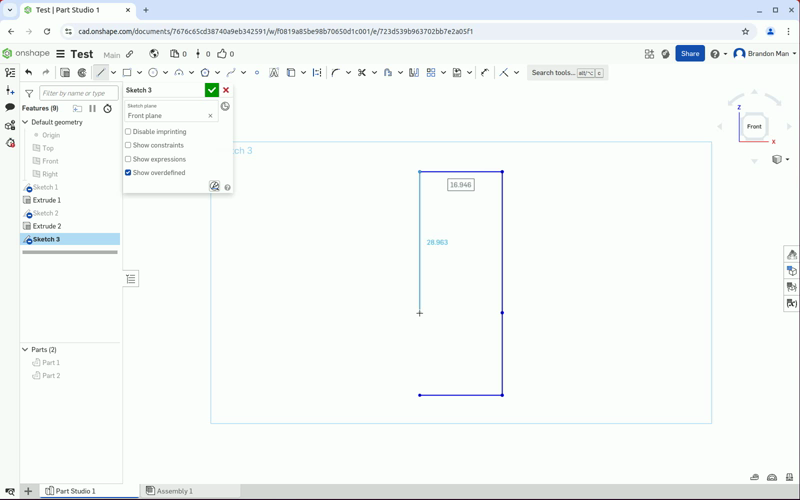
key_up(shift)
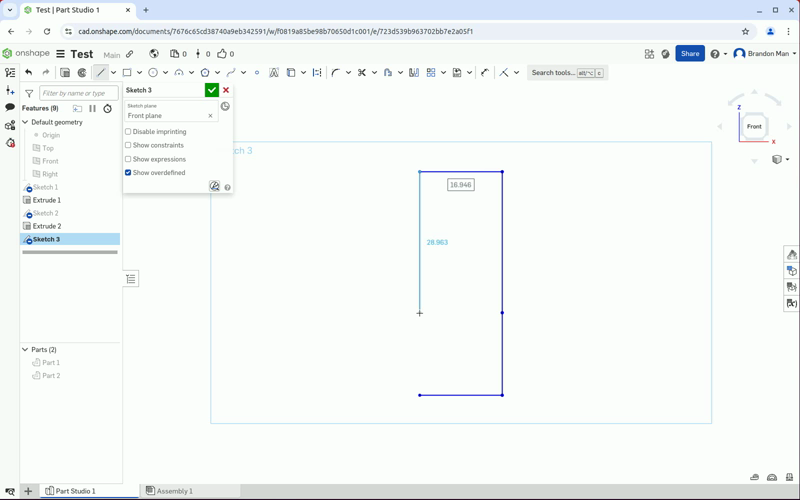
key_down(shift)
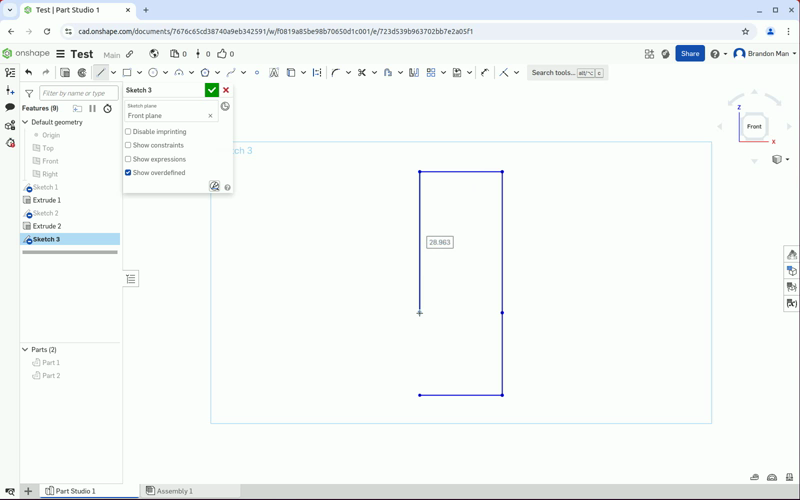
mouse_move(419, 395)
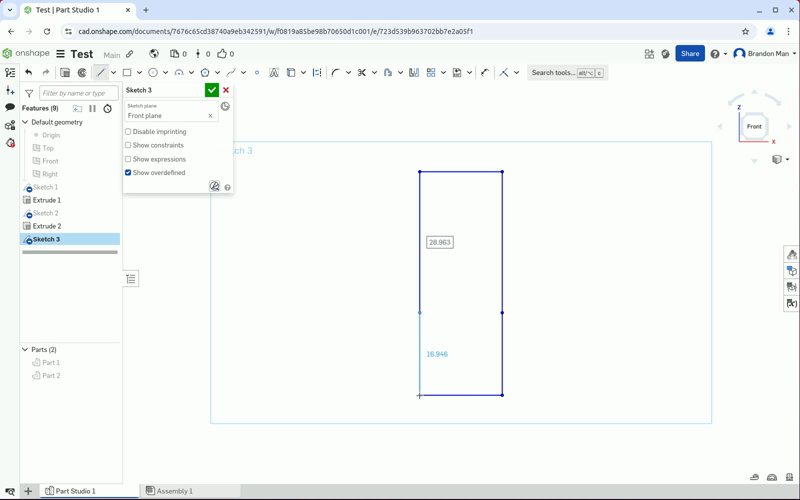
key_up(shift)
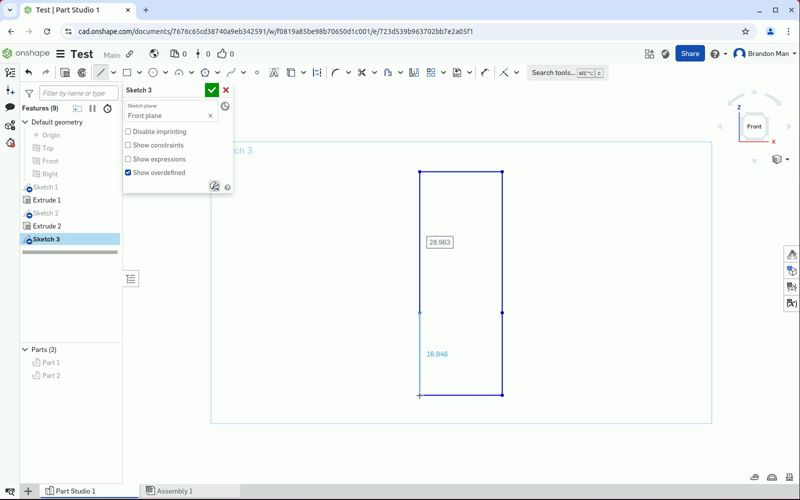
click(419, 395)
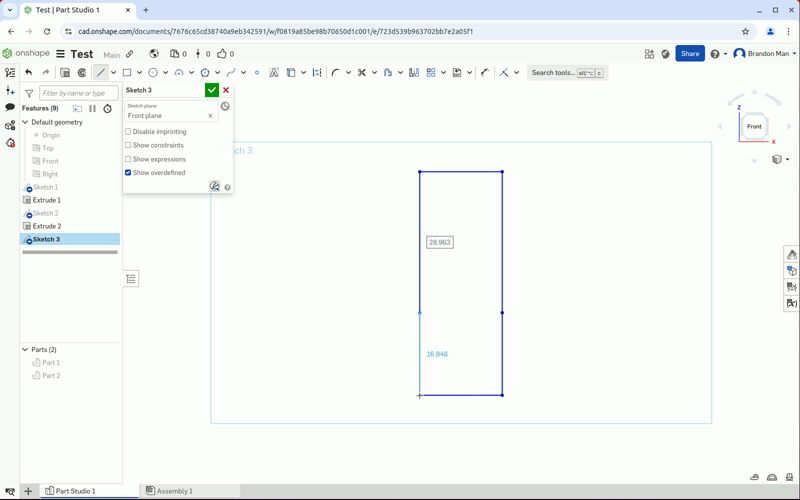
key(esc)
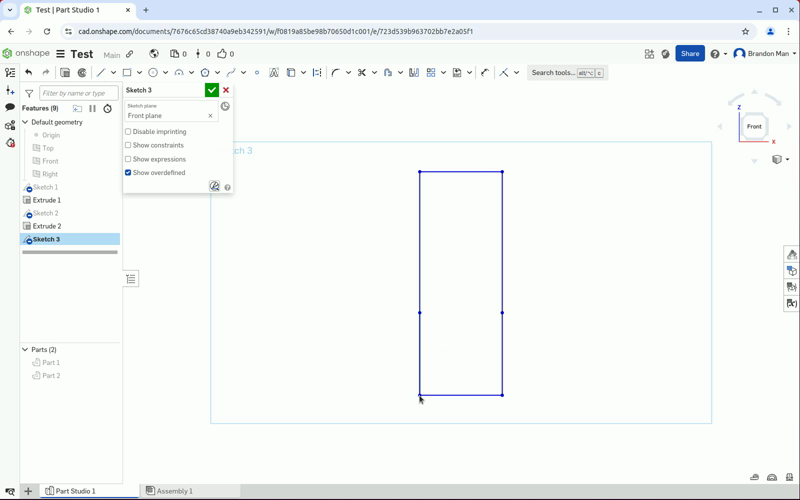
mouse_move(478, 323)
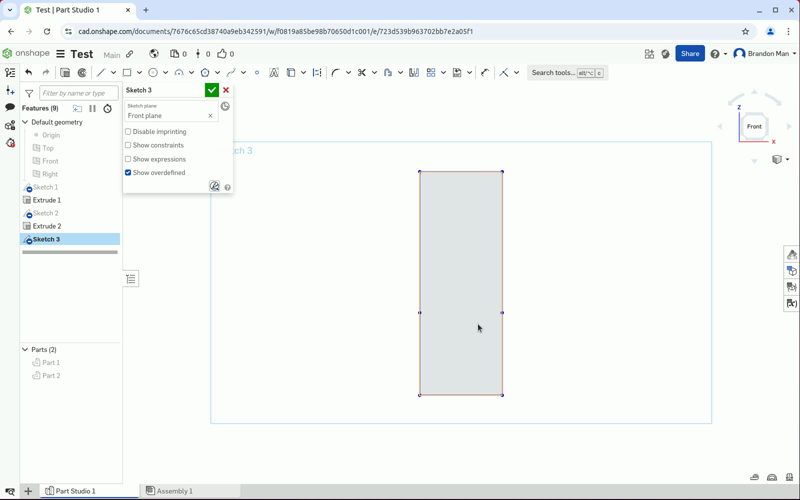
click(478, 323)
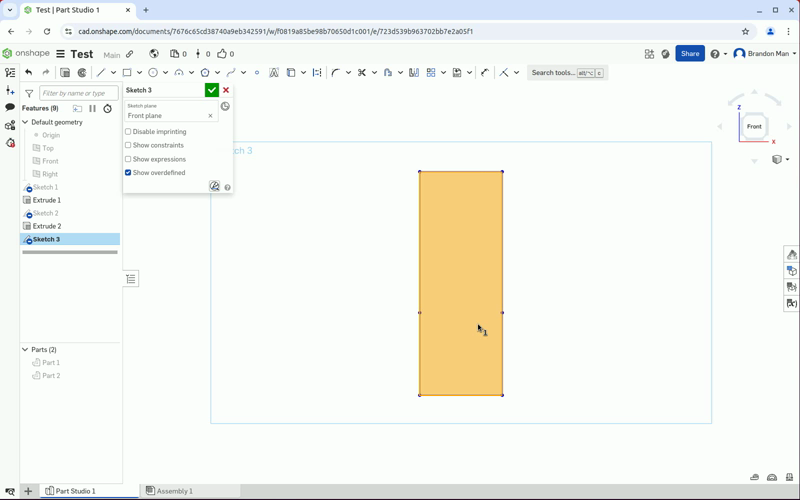
mouse_move(73, 352)
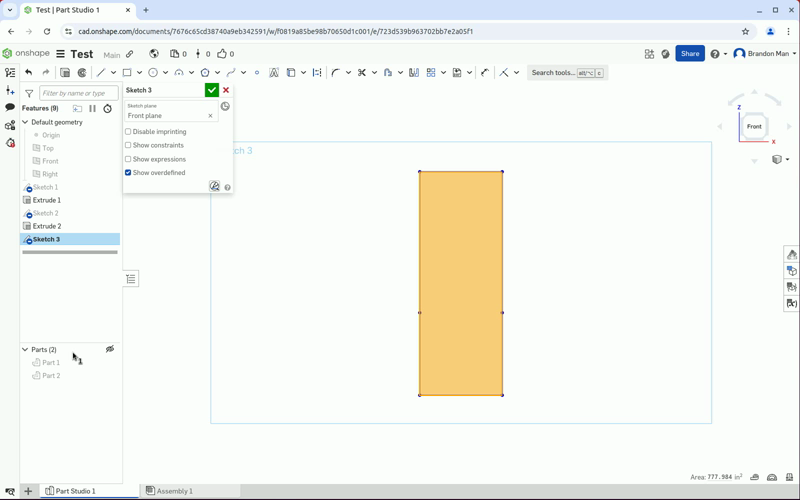
key(shift+y)
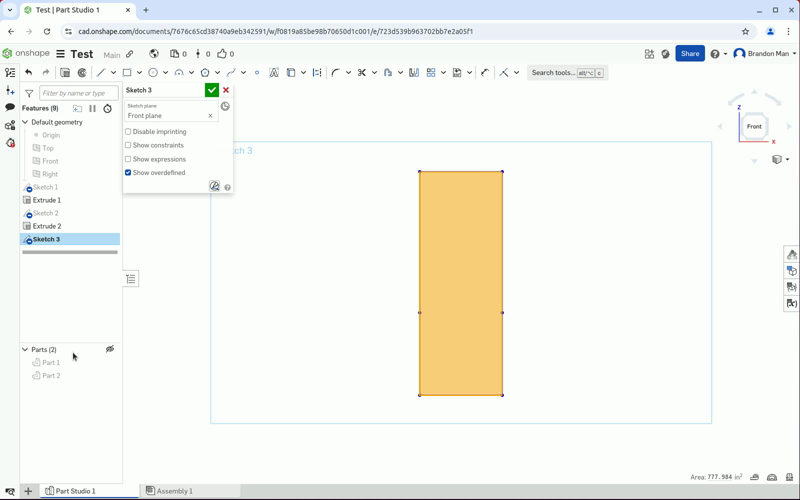
key(shift+e)
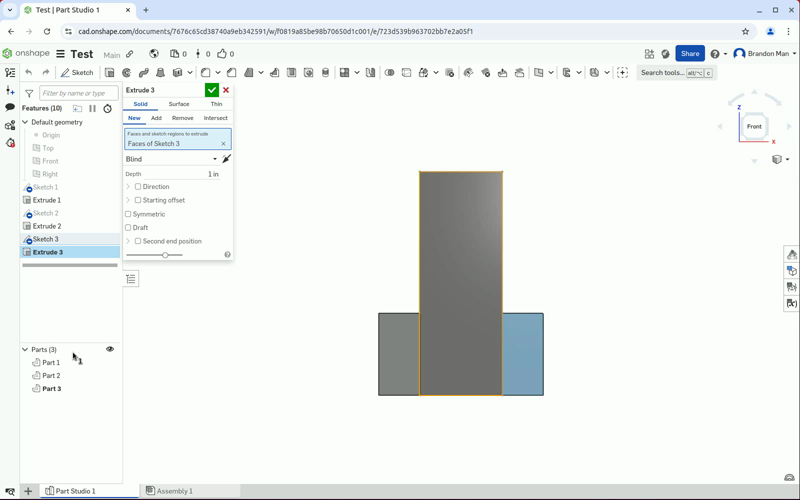
mouse_move(143, 106)
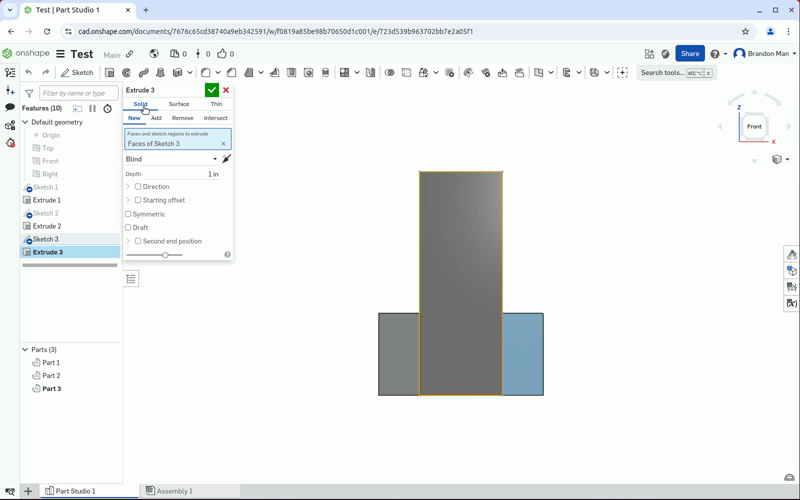
click(143, 106)
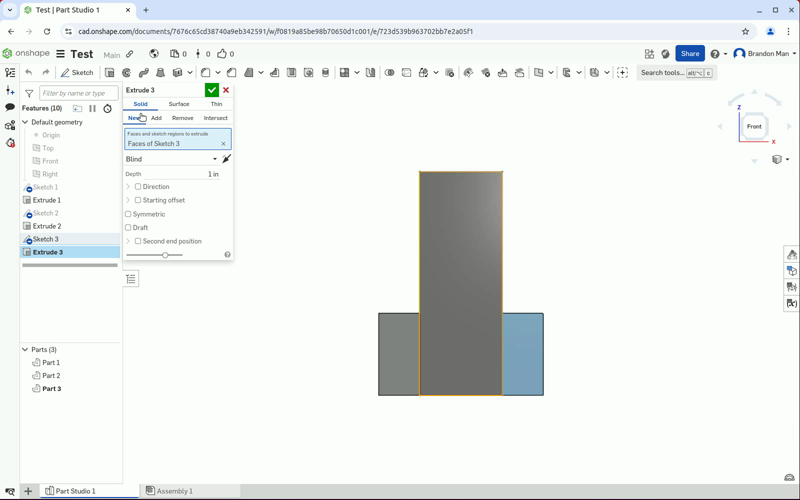
mouse_move(137, 120)
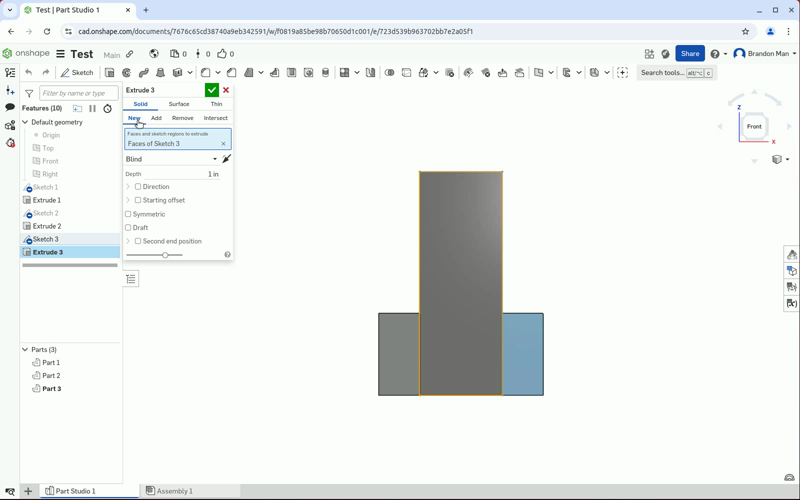
click(137, 120)
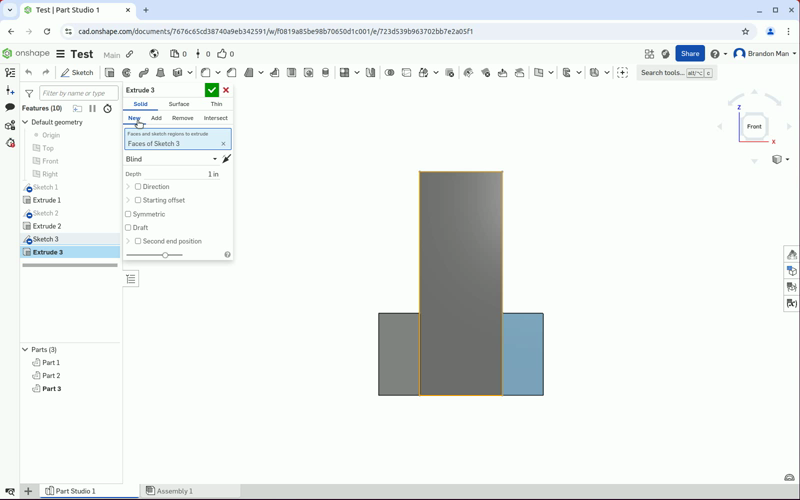
key(tab, 4)
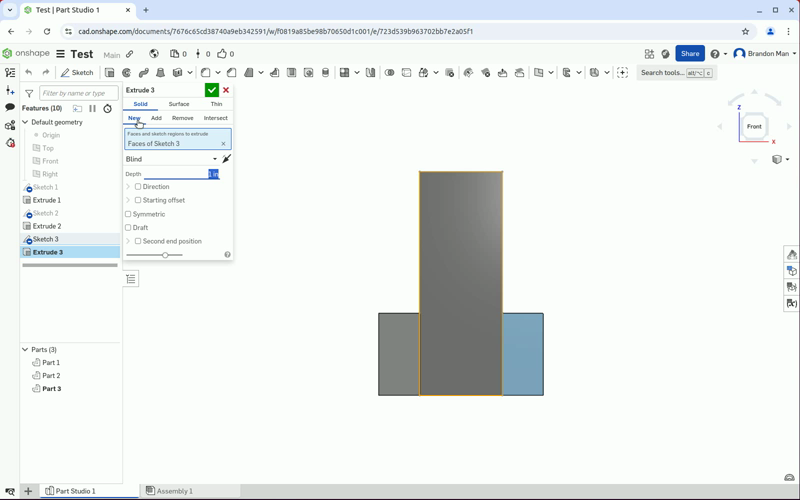
text(2.166)
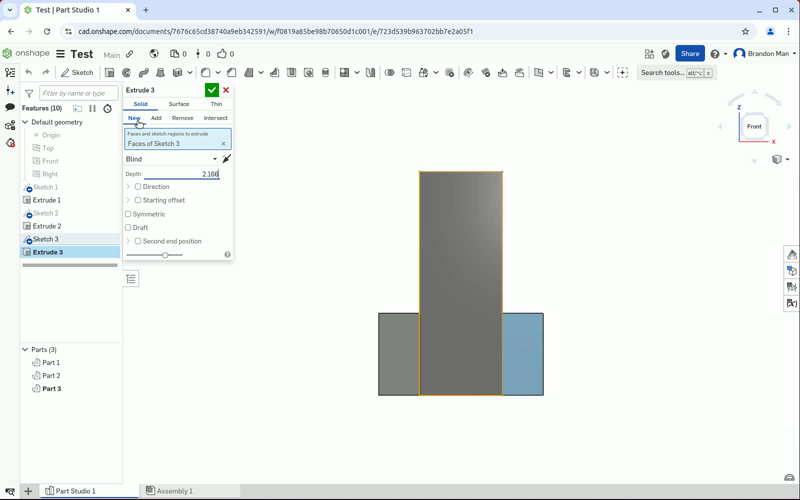
key(enter)
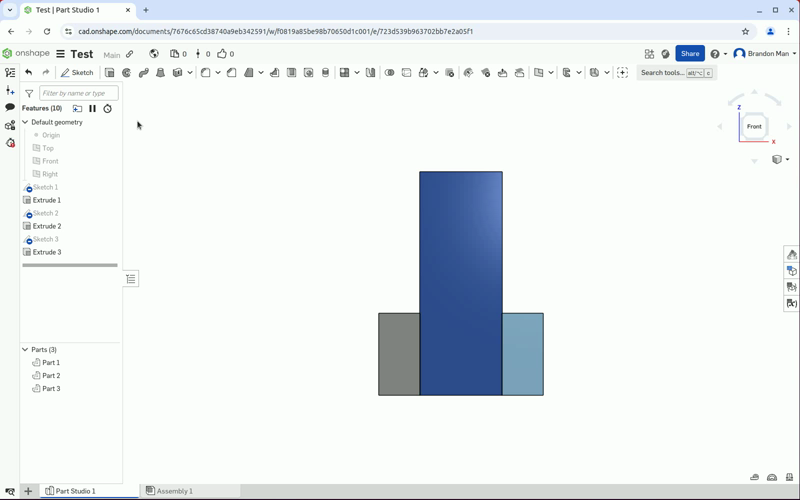
key(shift+h)
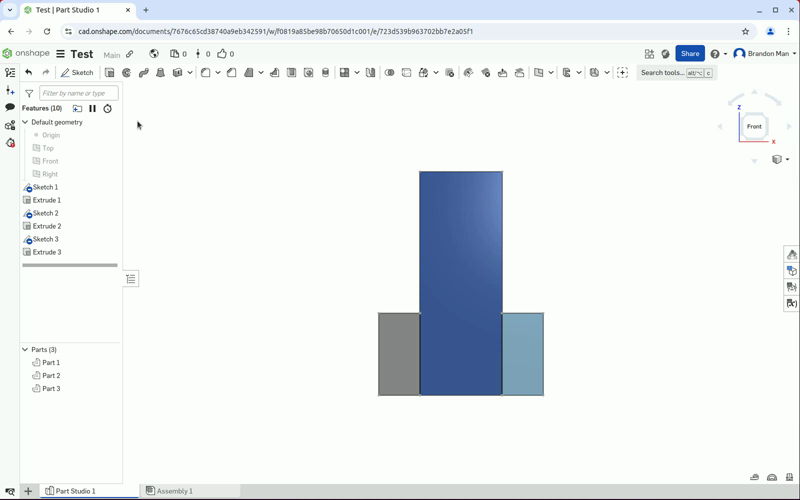
key(shift+h)
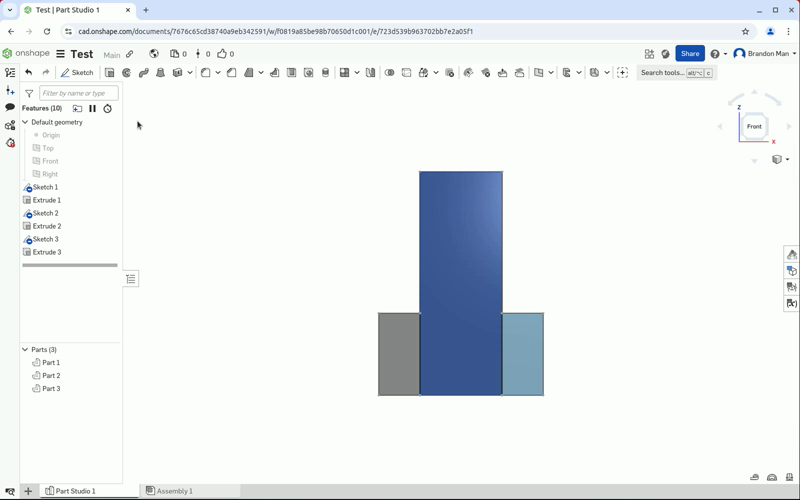
key(shift+7)
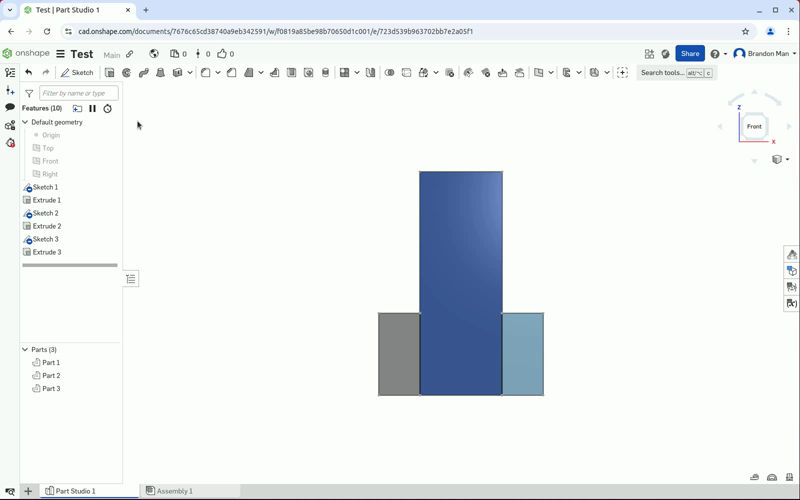
key(left, 2)
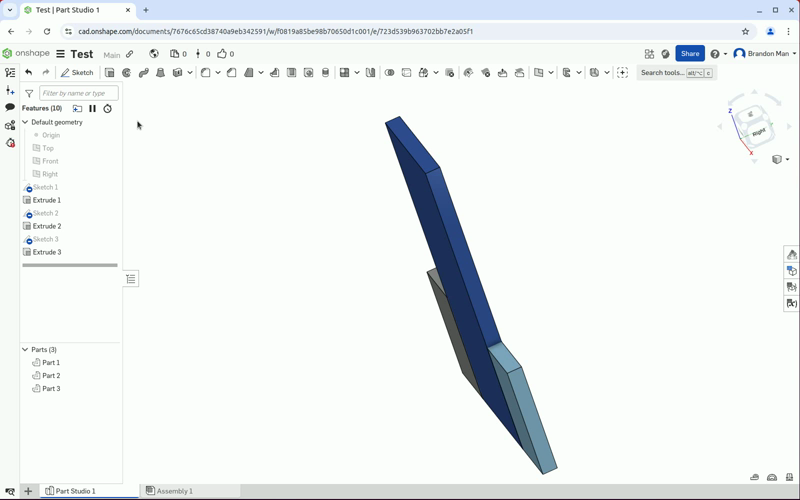
key(down, 2)
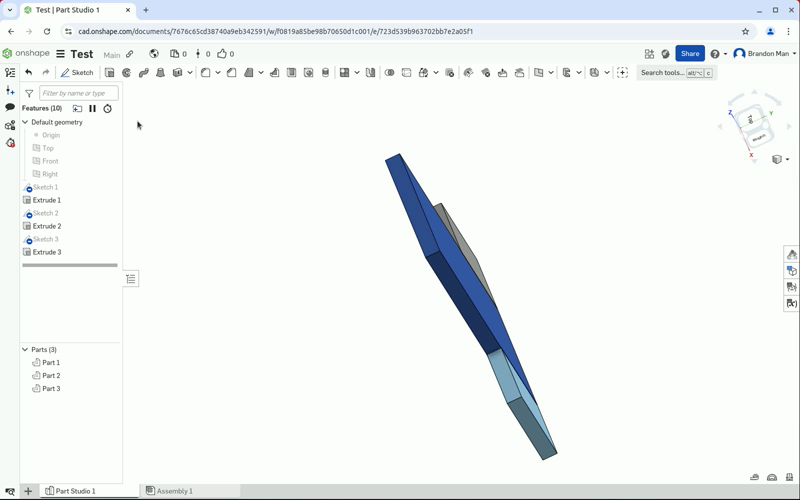
key(up, 2)
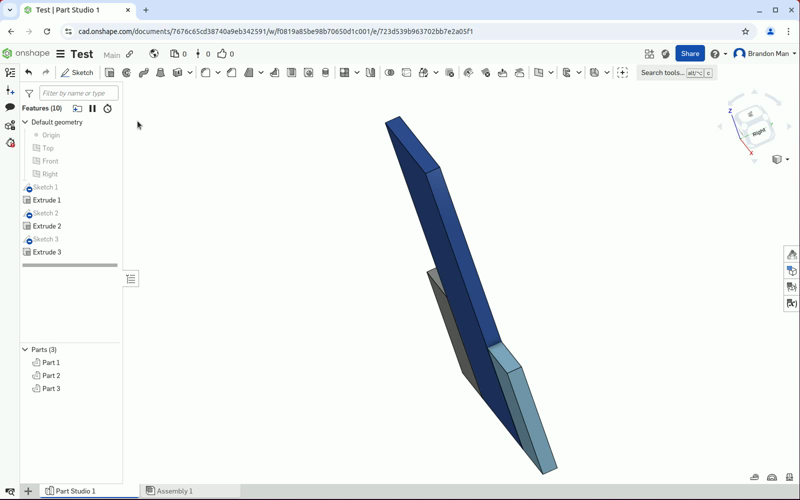
key(right, 2)
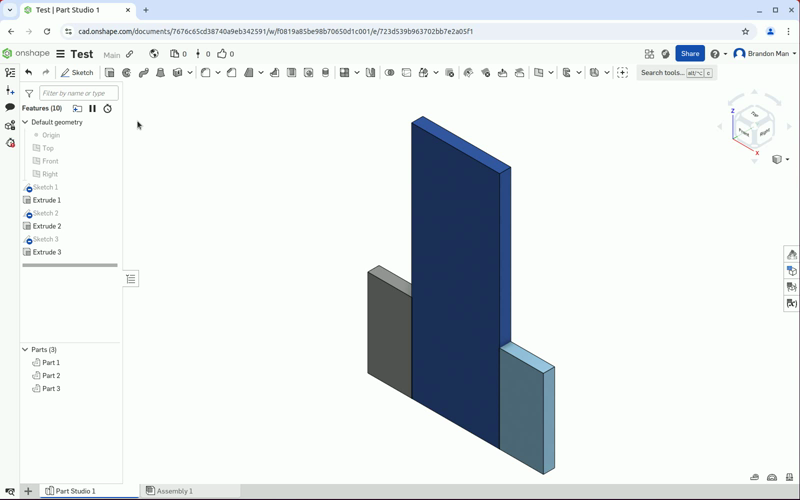
mouse_move(73, 189)
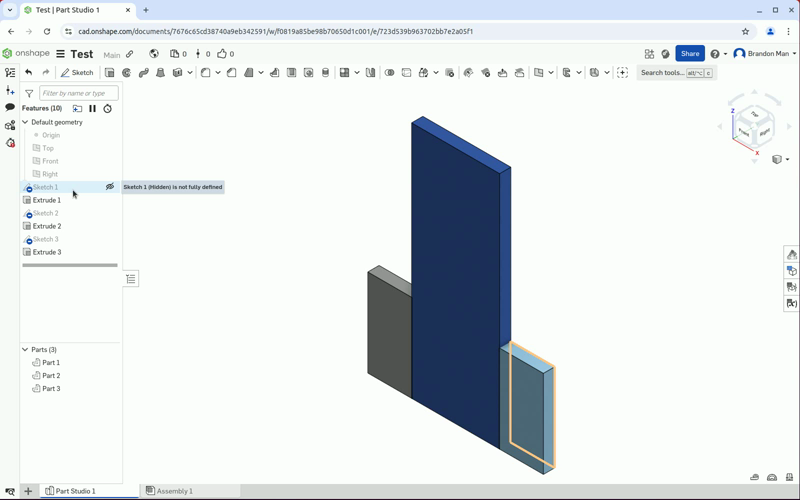
click(73, 189)